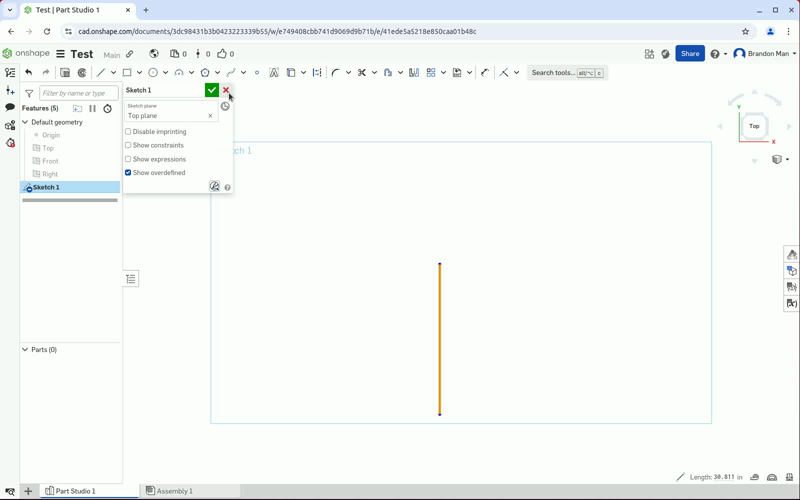
key(shift+h)
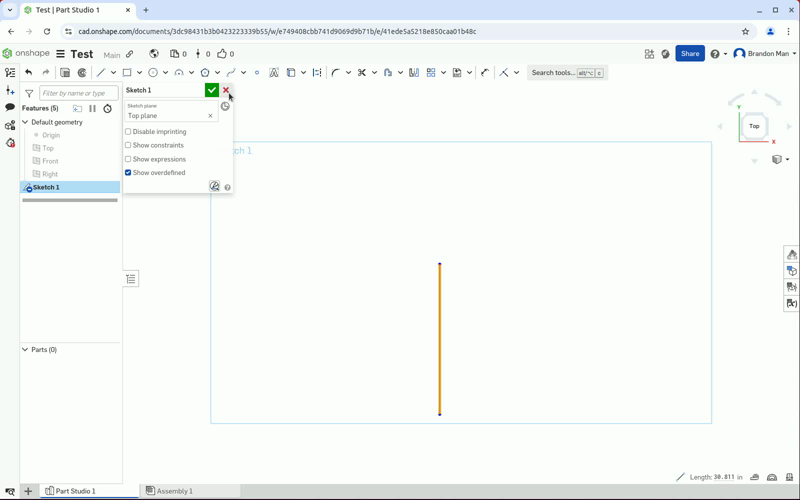
key(shift+s)
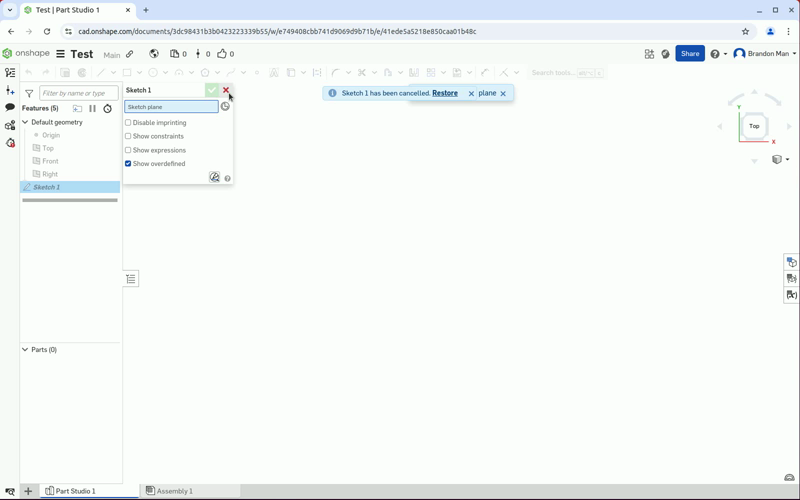
mouse_move(73, 150)
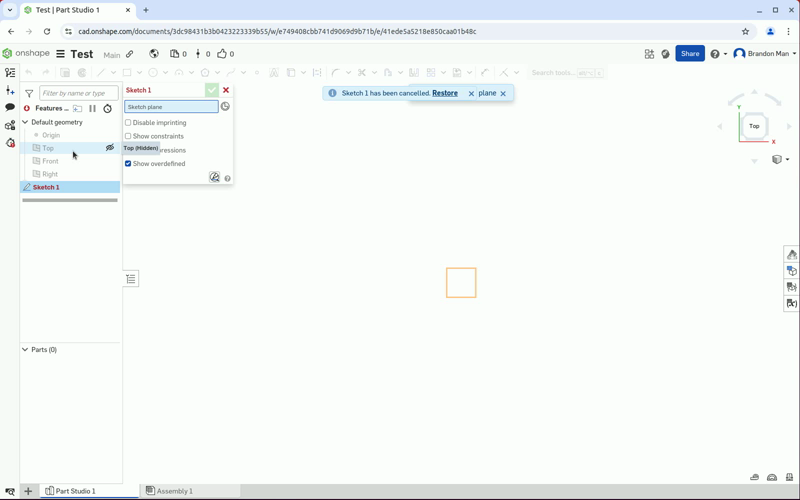
click(73, 150)
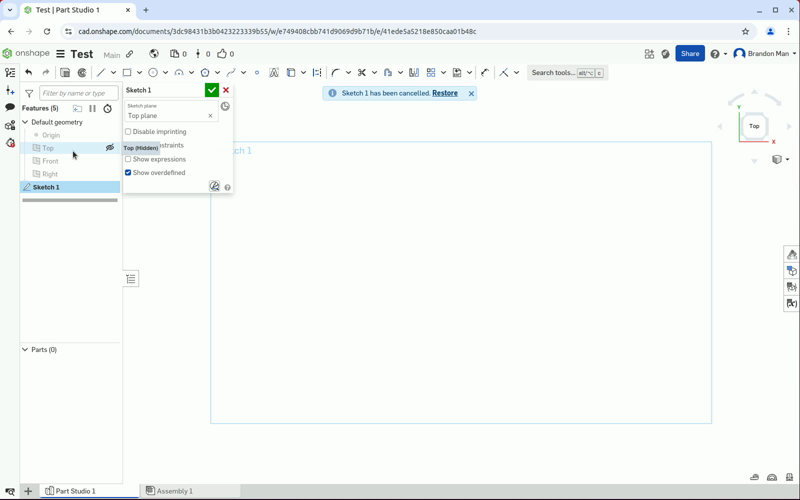
mouse_move(73, 352)
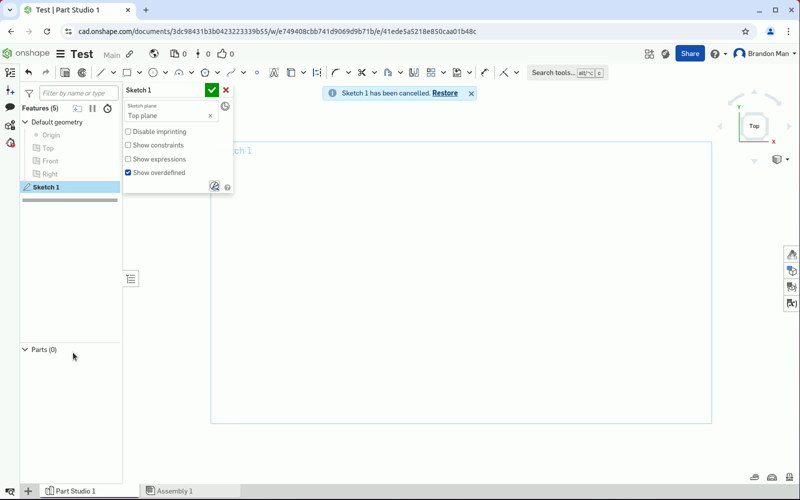
key(y)
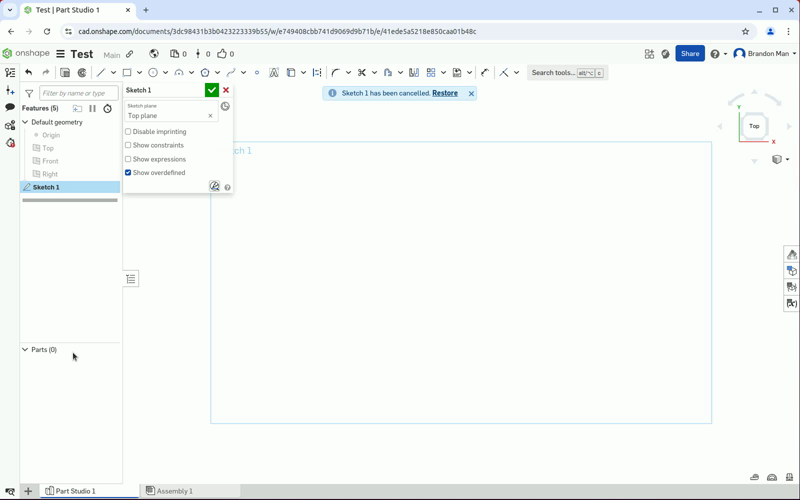
key(l)
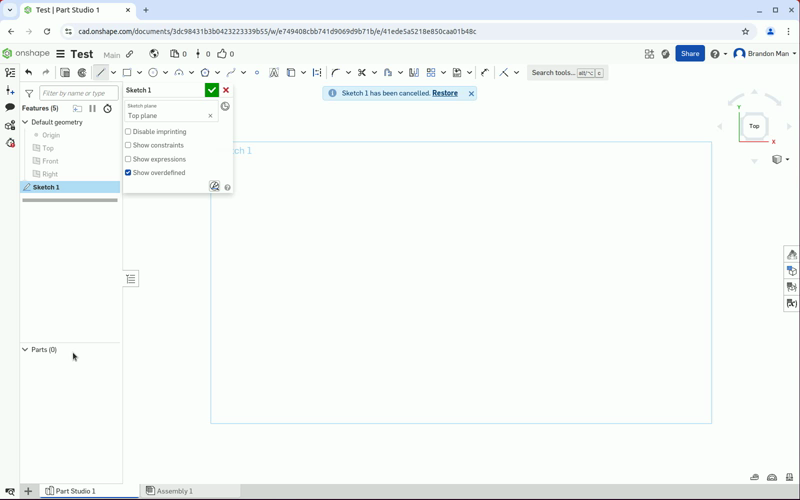
key_down(shift)
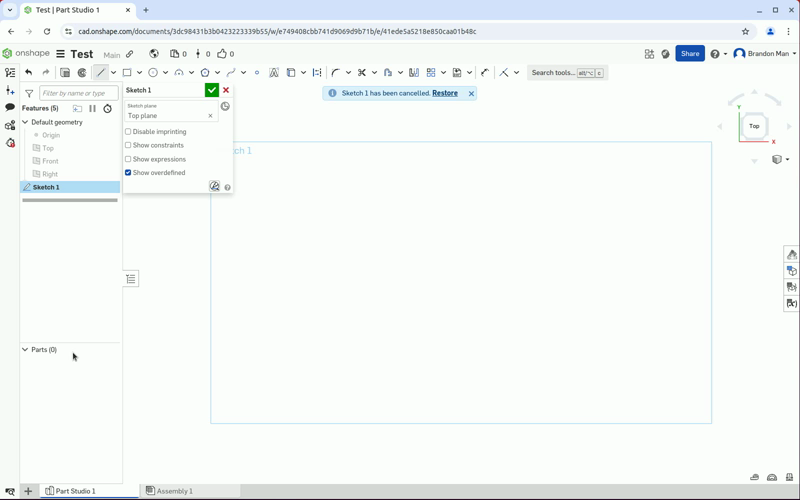
mouse_move(348, 333)
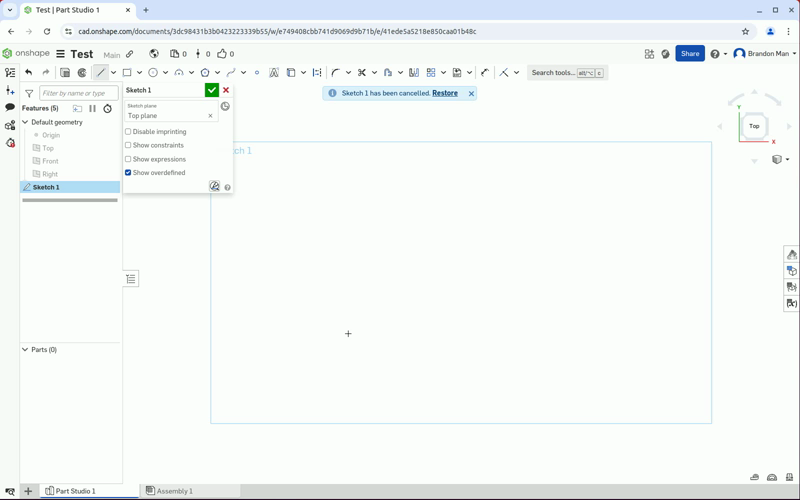
click(348, 333)
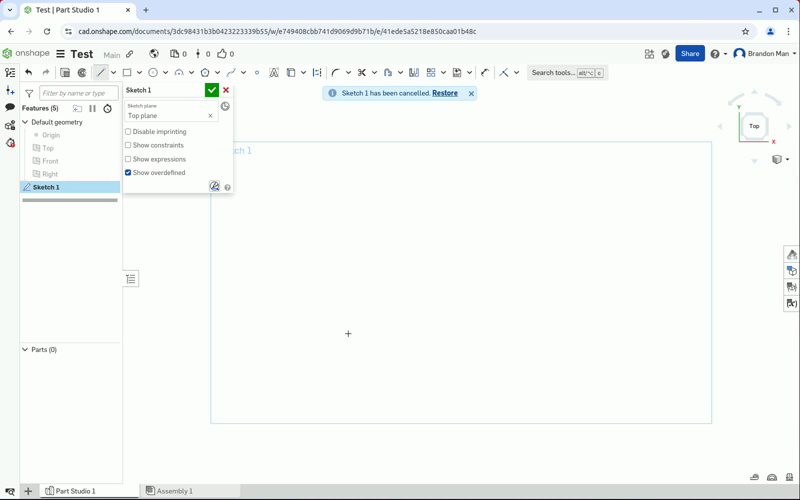
key_up(shift)
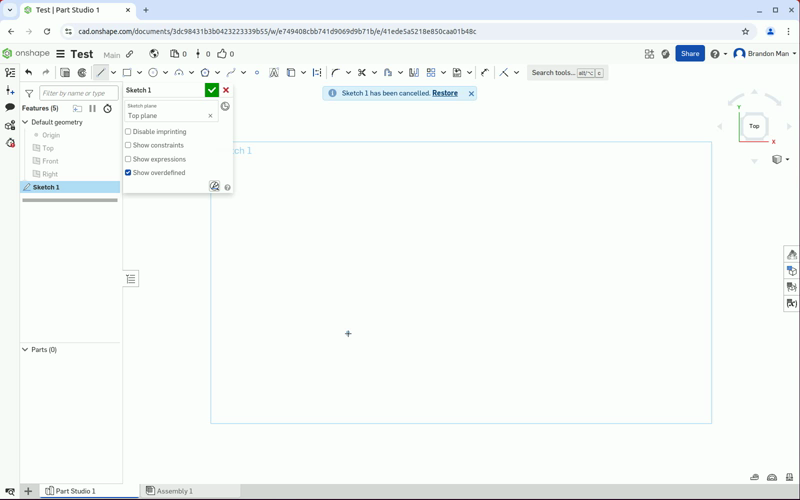
key_down(shift)
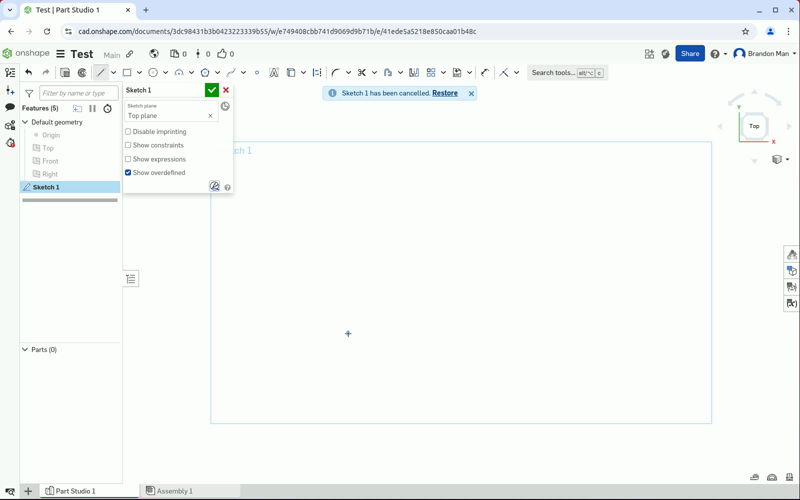
mouse_move(550, 333)
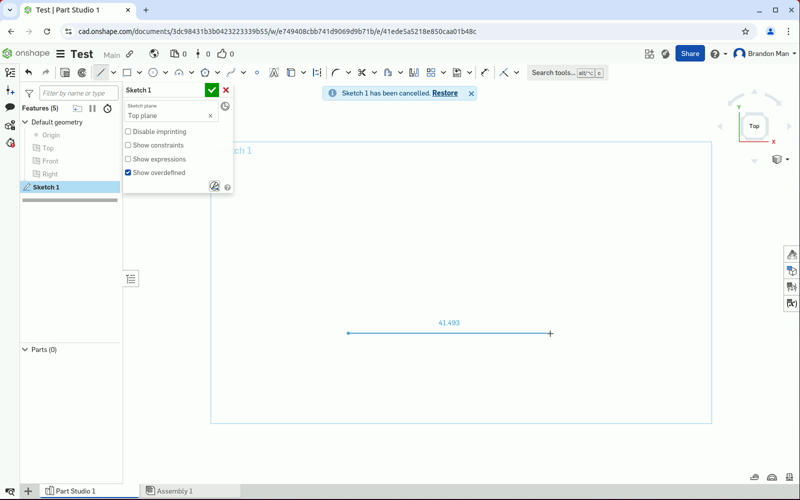
click(550, 333)
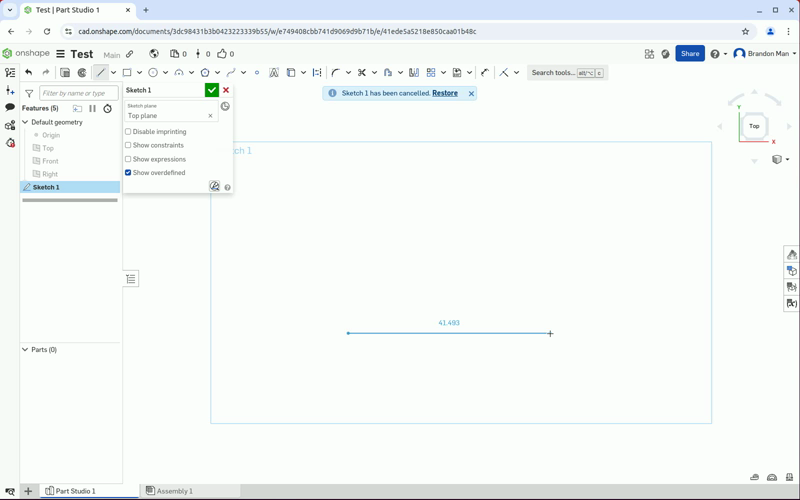
key_up(shift)
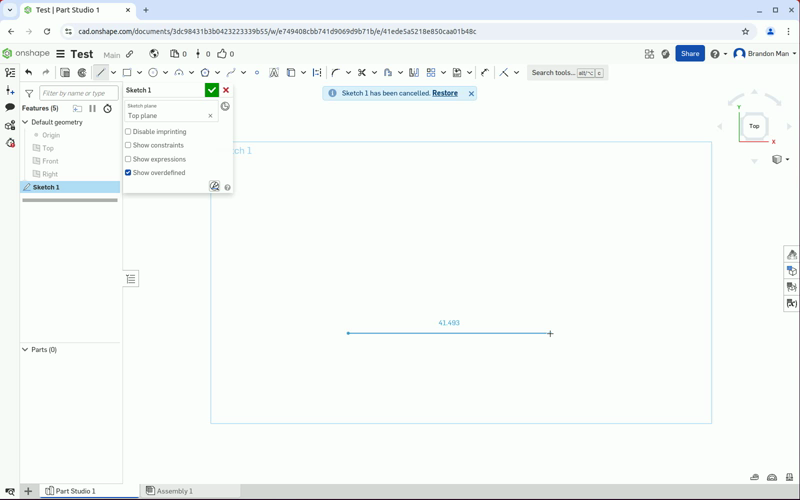
key_down(shift)
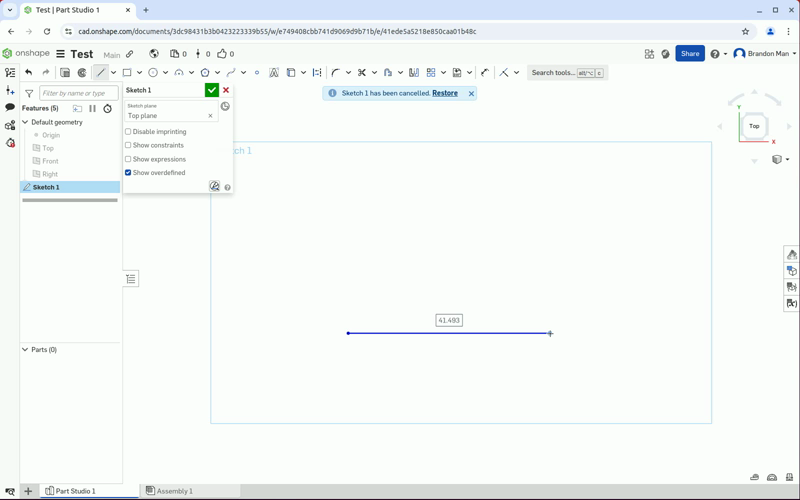
mouse_move(580, 333)
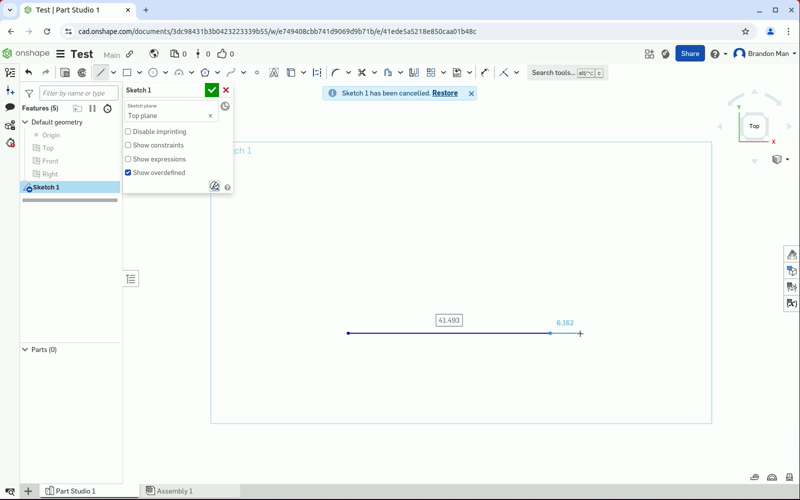
mouse_move(550, 282)
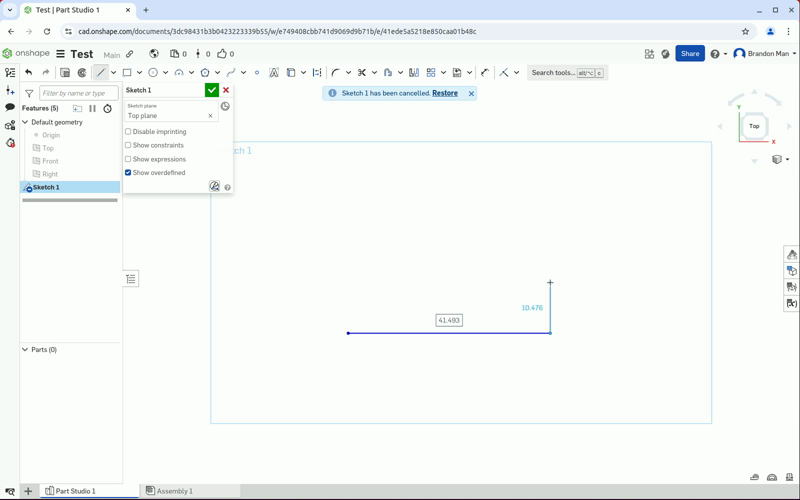
click(550, 282)
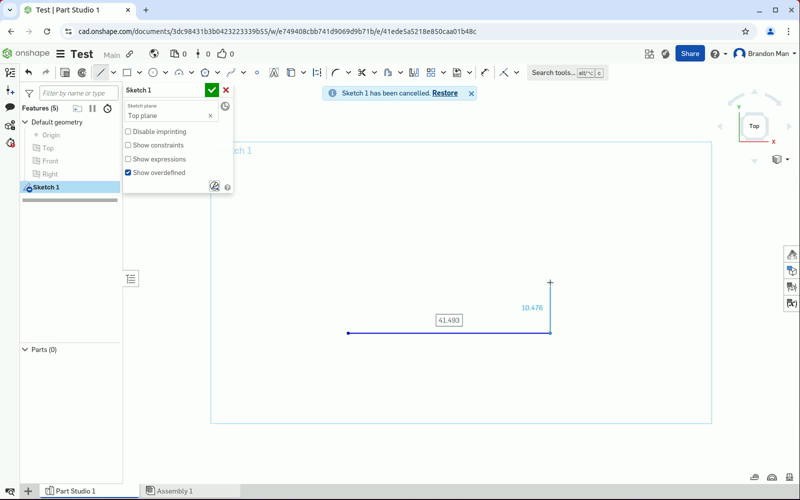
key_up(shift)
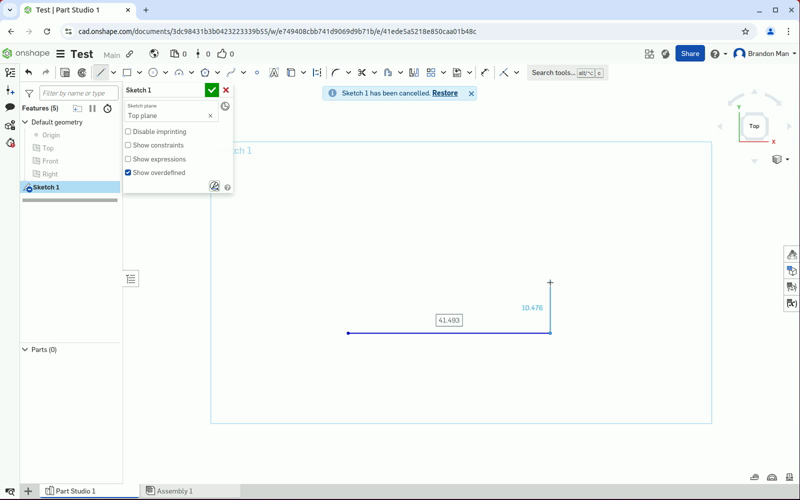
key_down(shift)
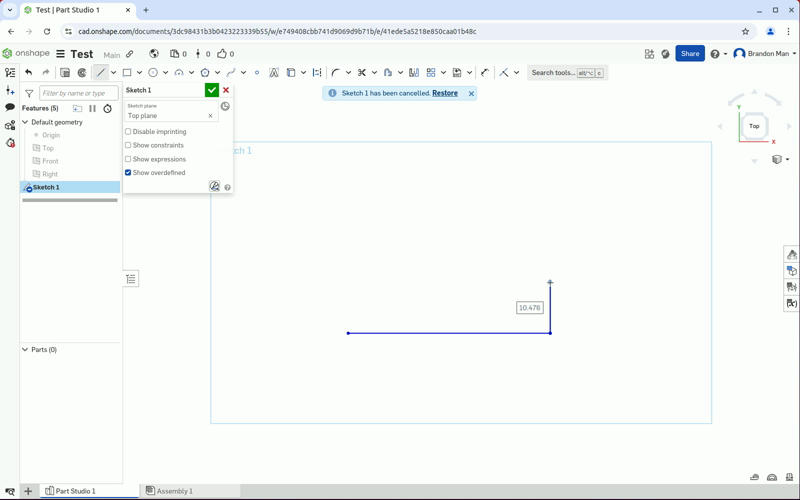
mouse_move(348, 282)
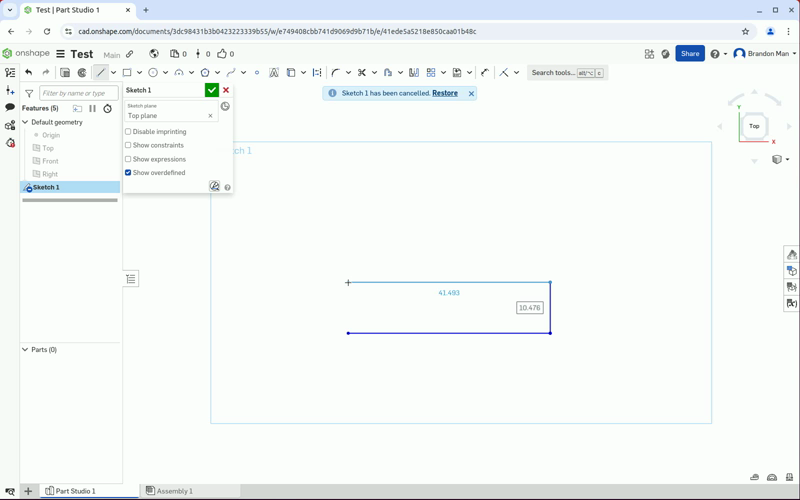
click(348, 282)
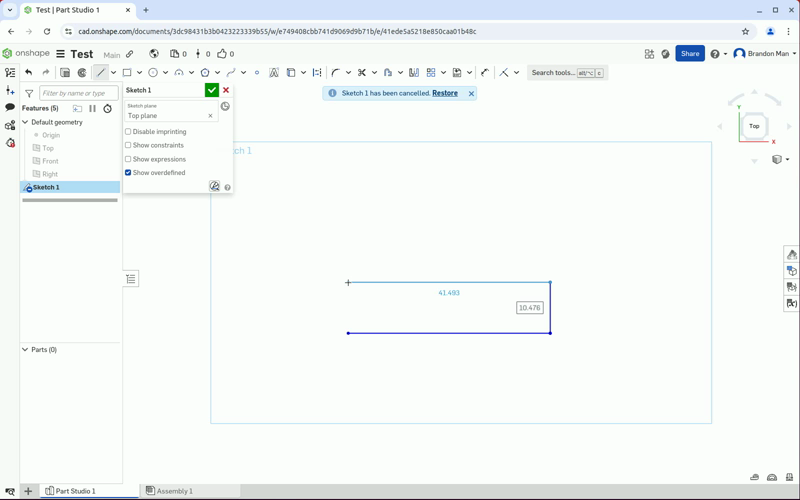
key_up(shift)
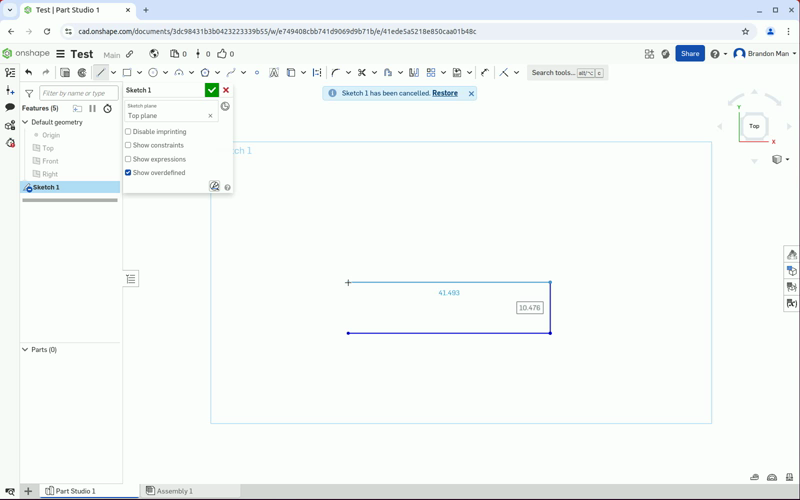
mouse_move(378, 282)
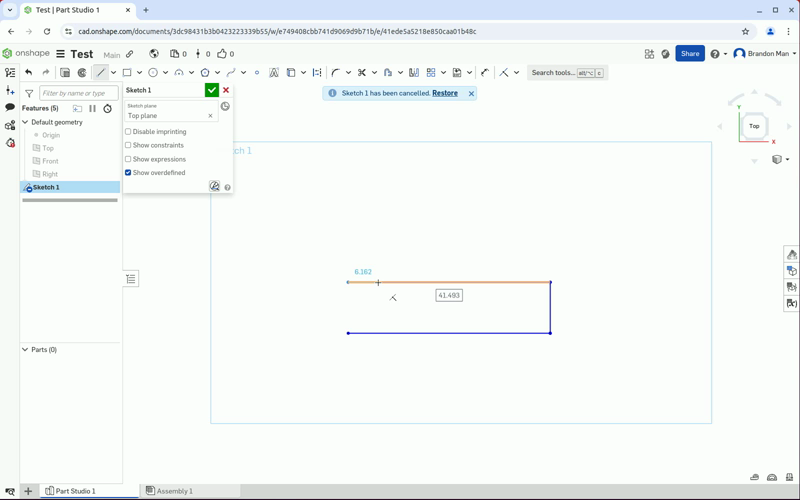
key_down(shift)
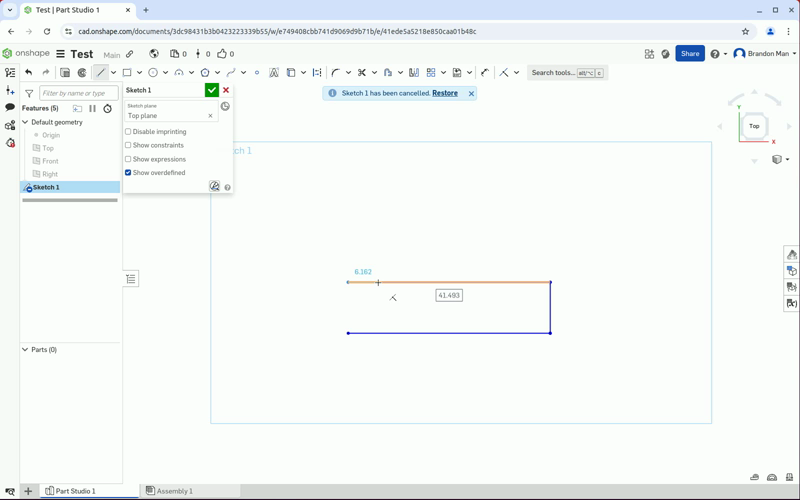
mouse_move(348, 333)
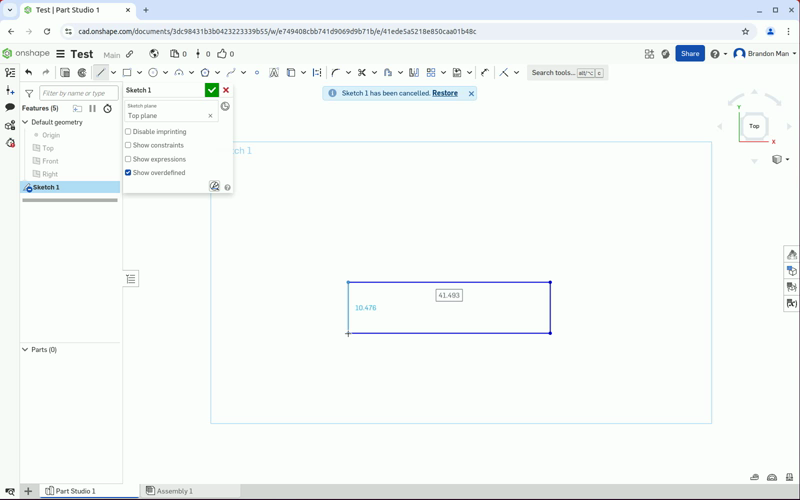
key_up(shift)
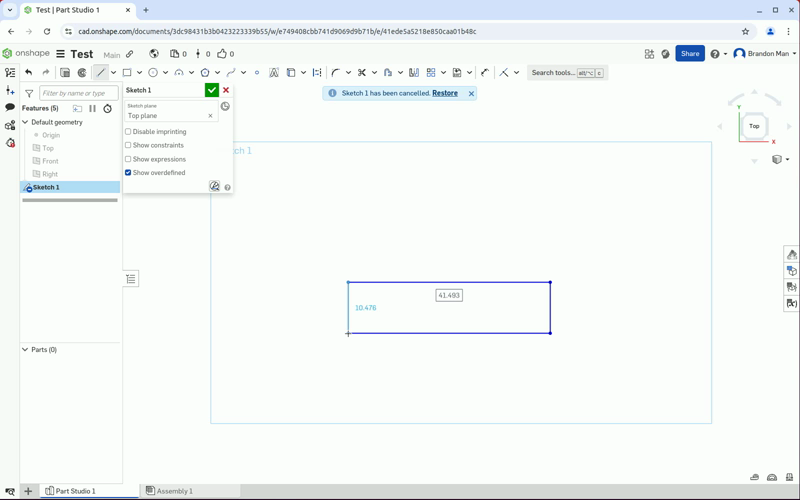
click(348, 333)
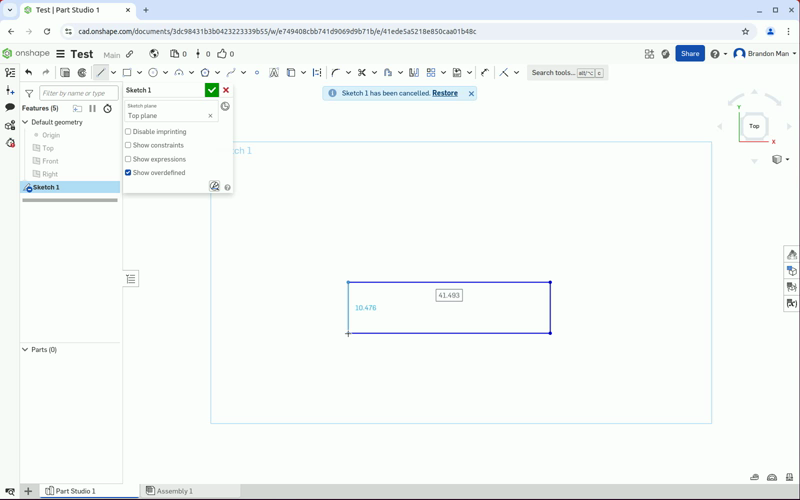
key(esc)
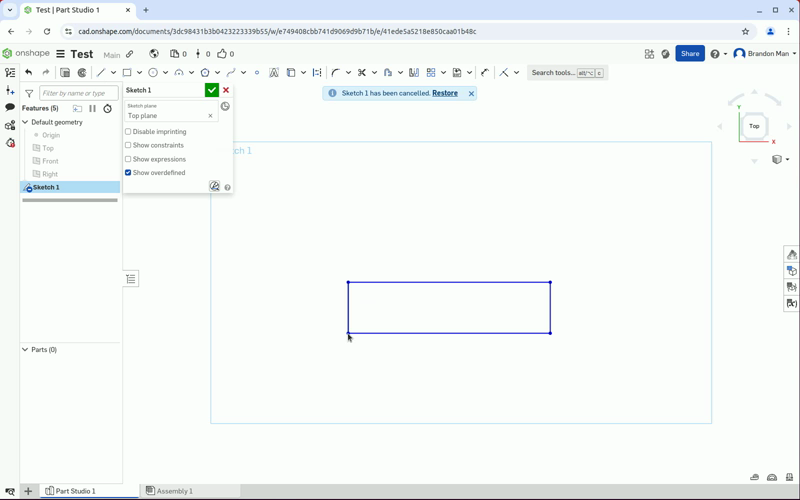
mouse_move(492, 303)
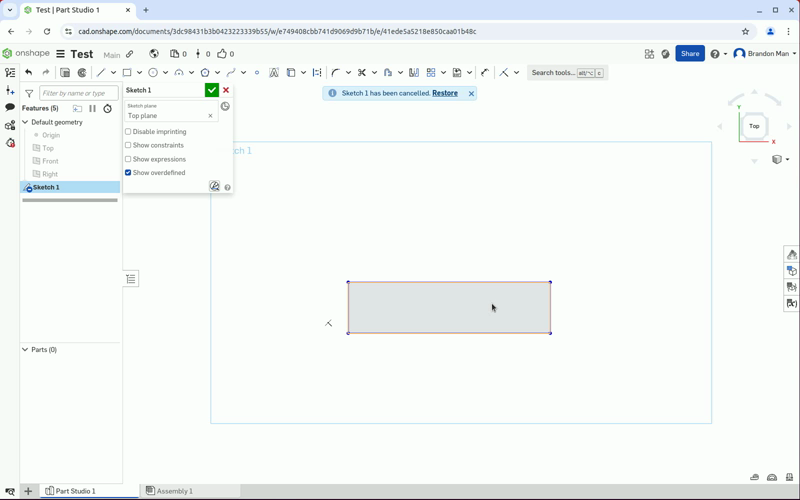
click(492, 303)
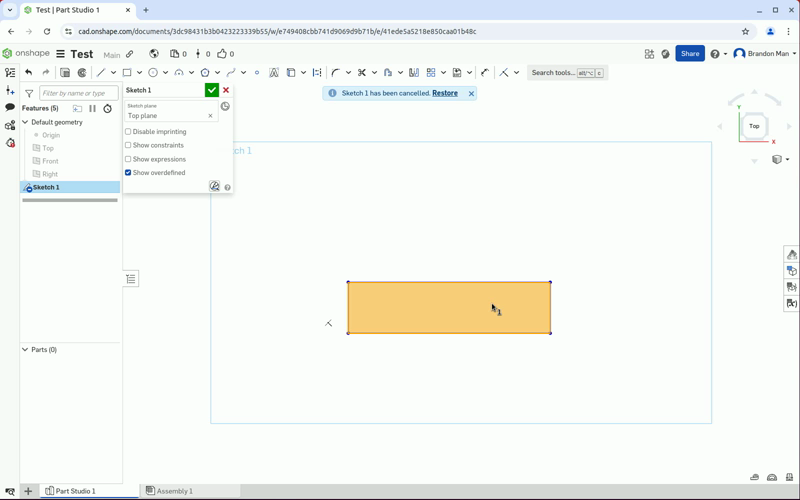
mouse_move(73, 352)
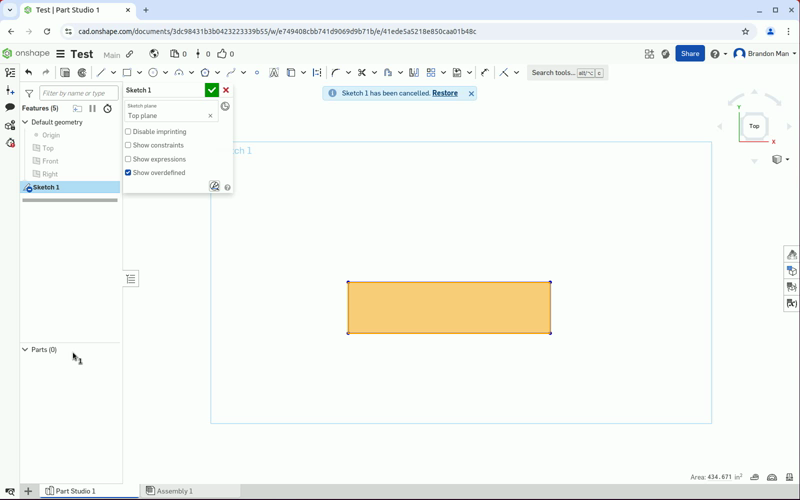
key(shift+y)
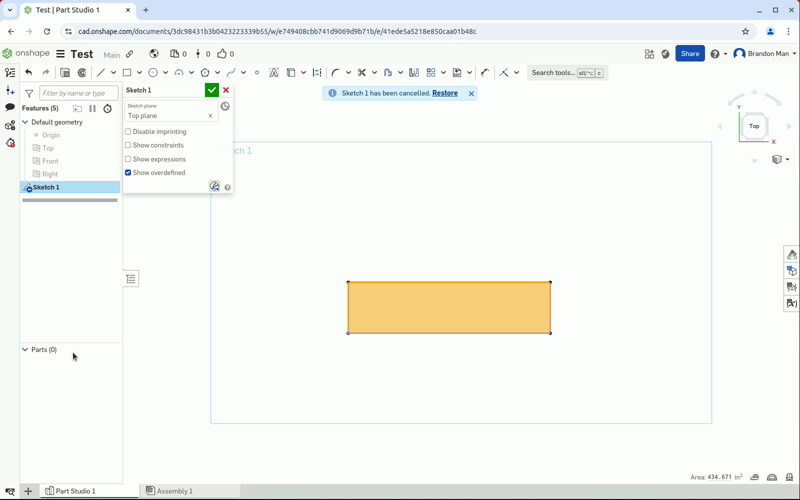
key(shift+e)
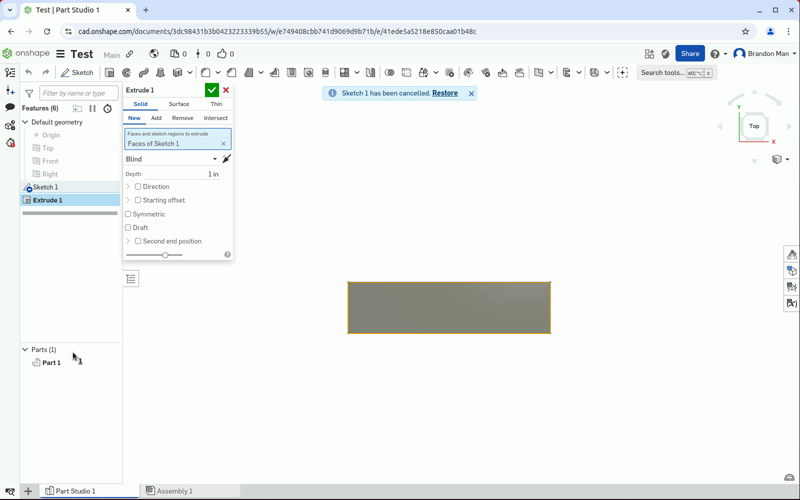
mouse_move(143, 106)
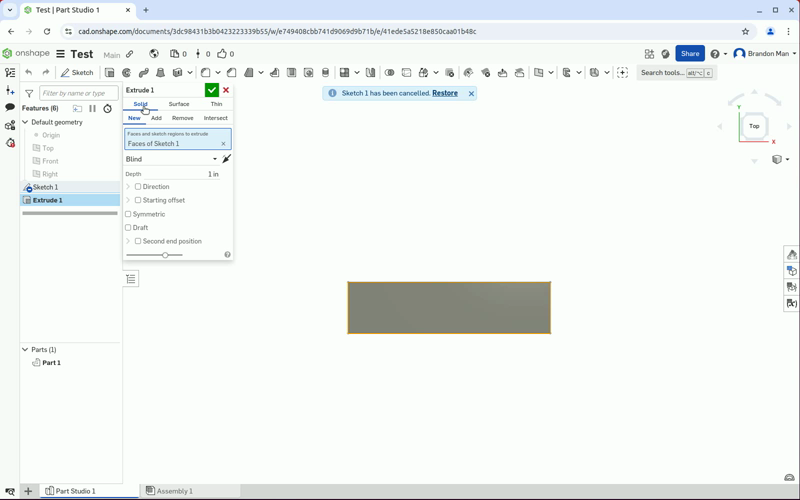
click(143, 106)
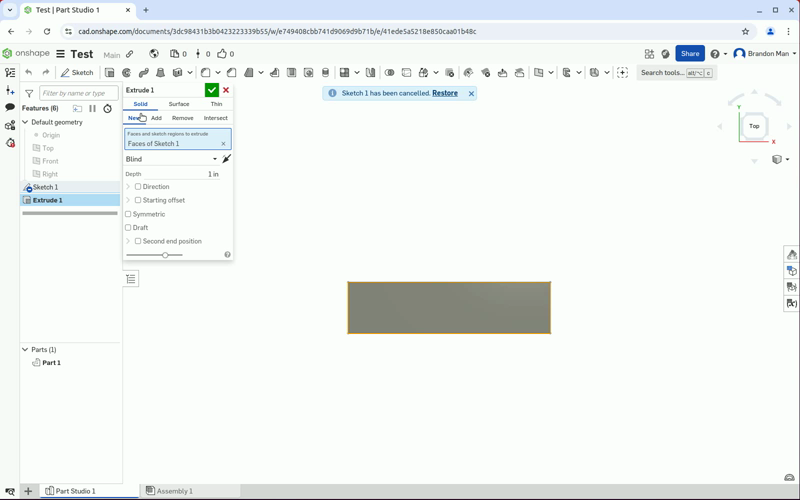
mouse_move(137, 120)
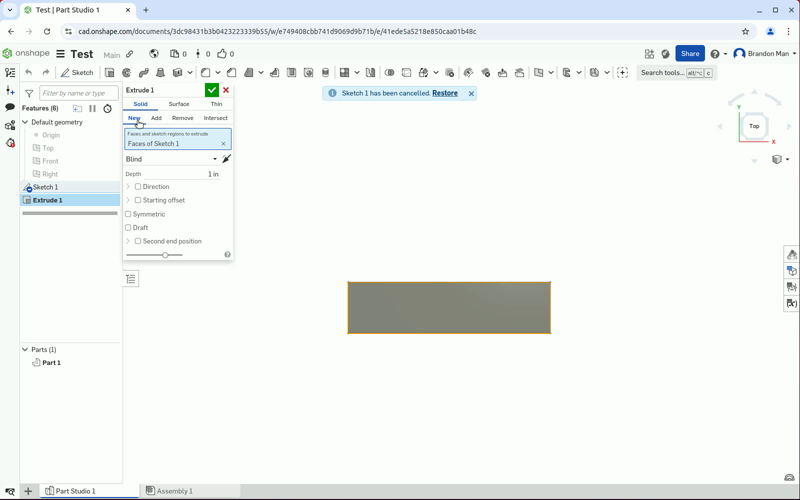
click(137, 120)
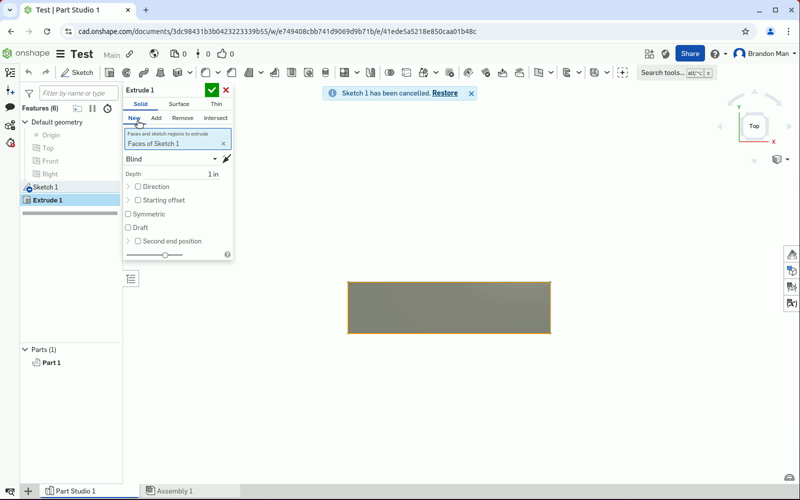
key(tab, 4)
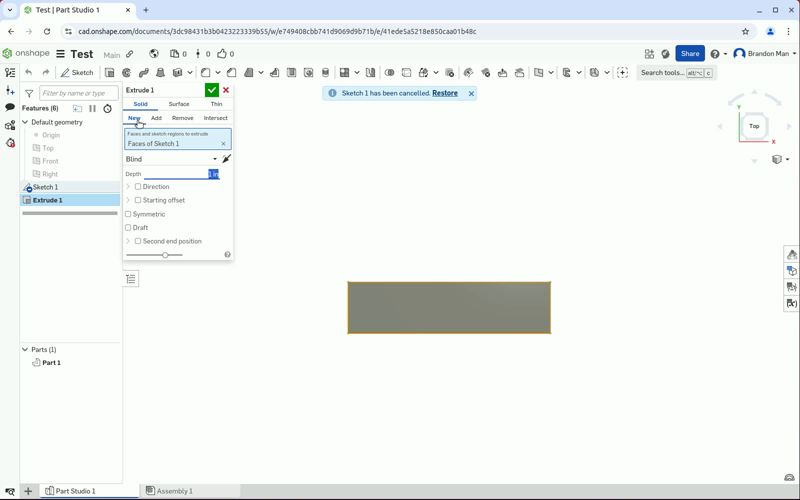
text(10.591)
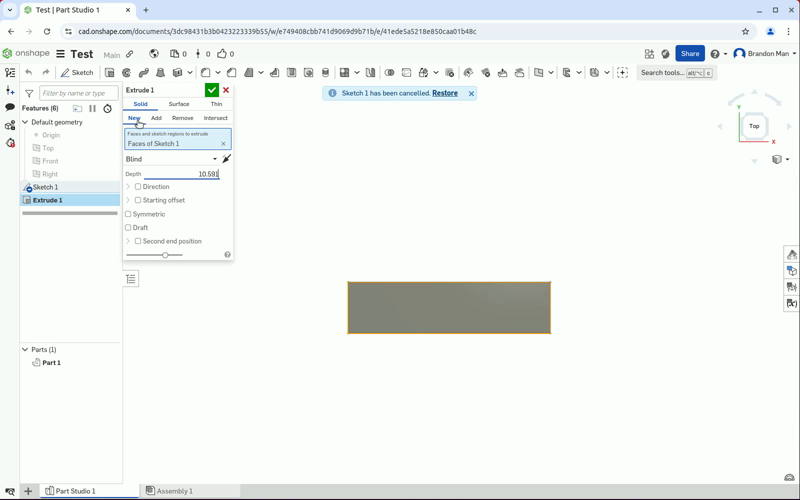
key(enter)
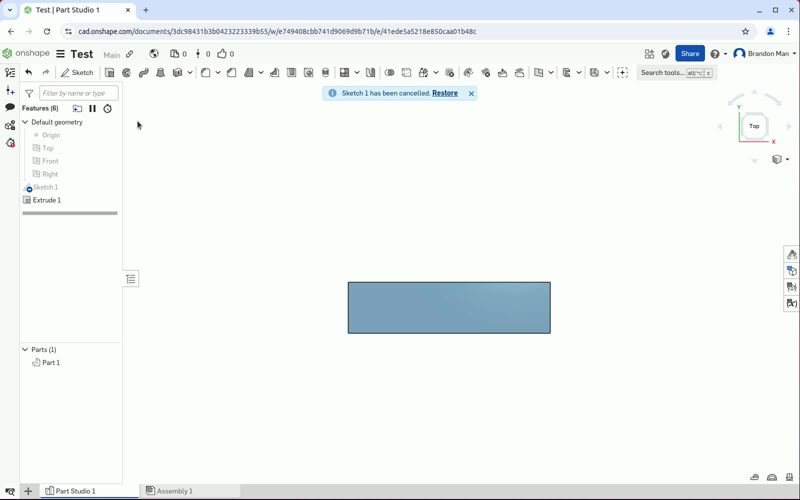
key(shift+h)
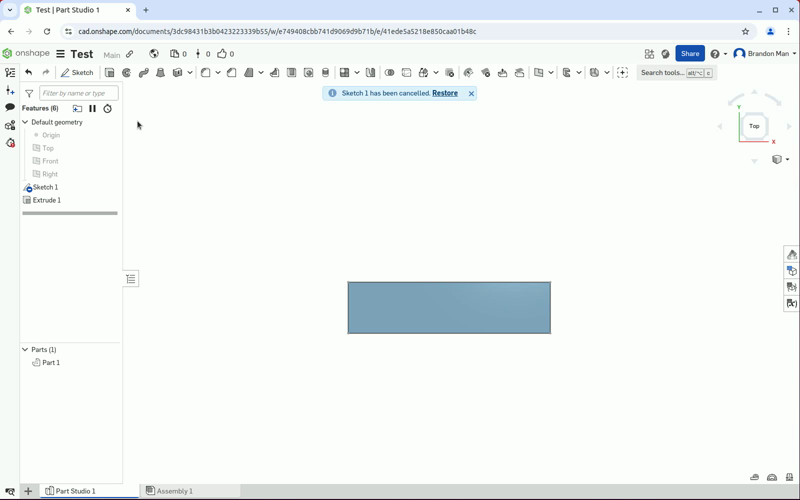
key(shift+h)
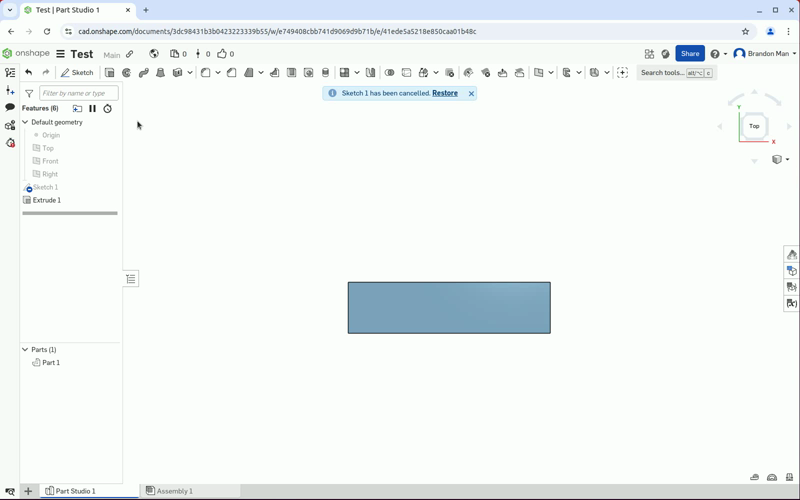
mouse_move(73, 189)
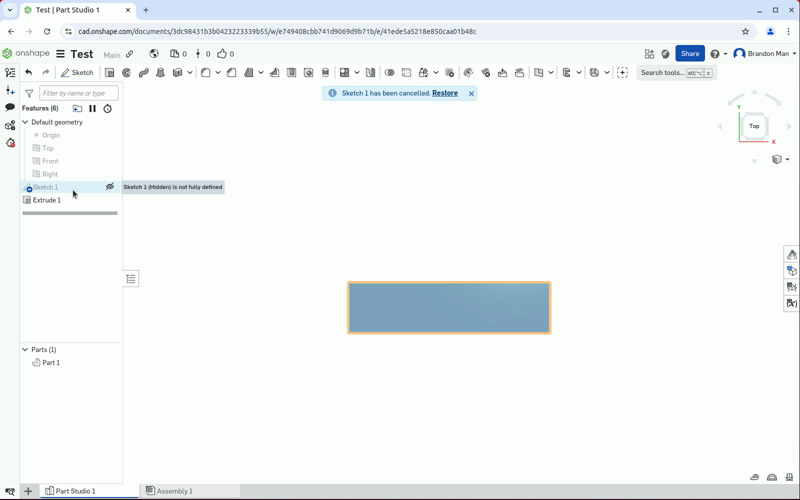
click(73, 189)
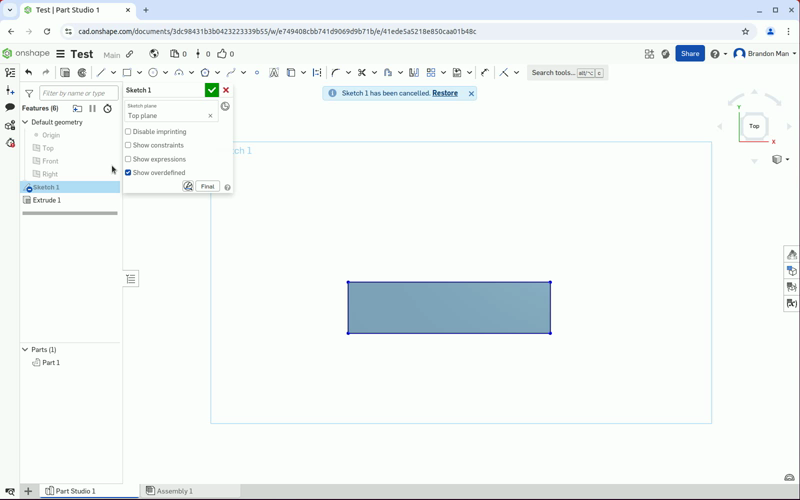
mouse_move(229, 92)
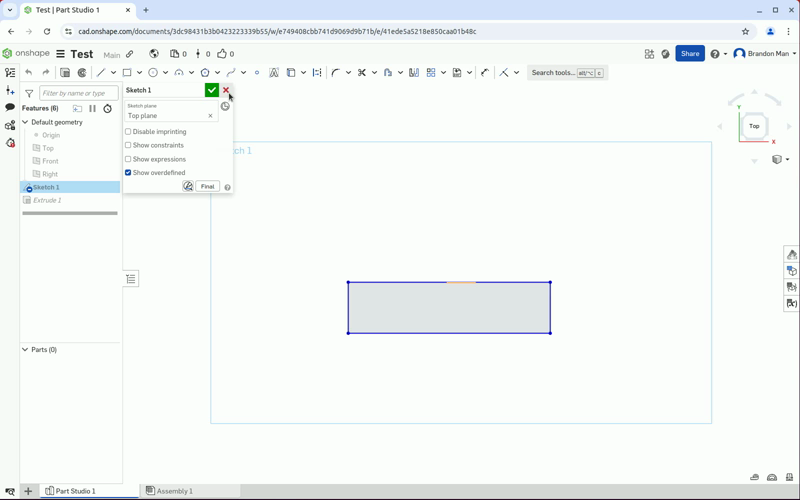
click(229, 92)
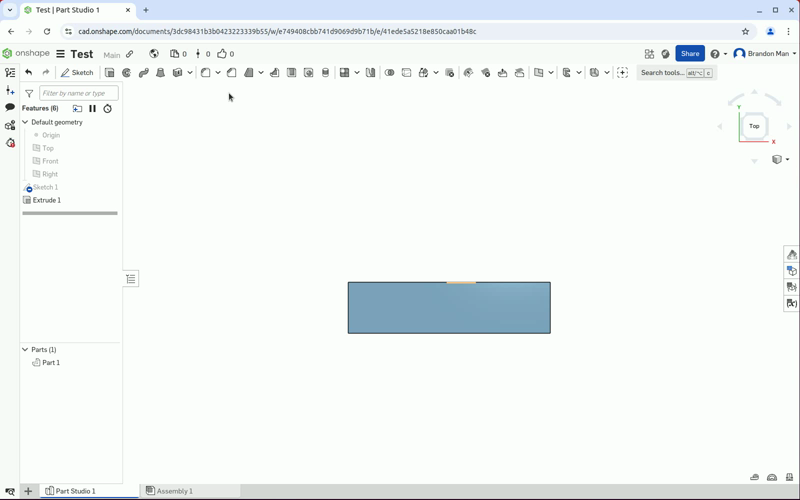
mouse_move(73, 352)
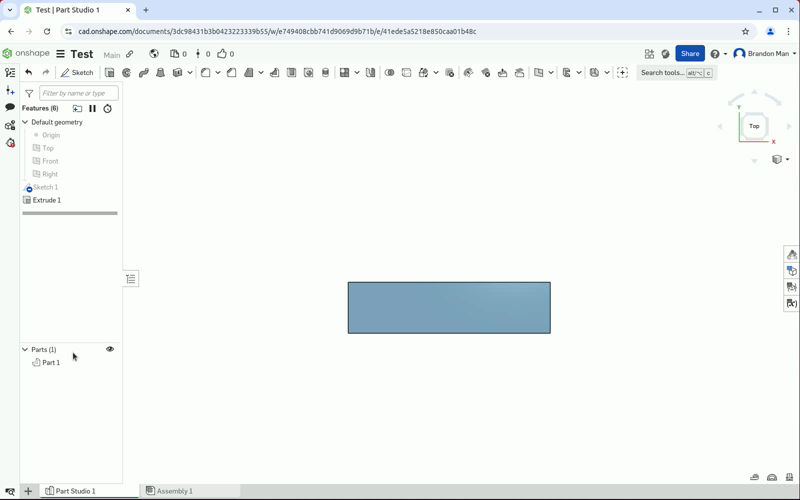
key(y)
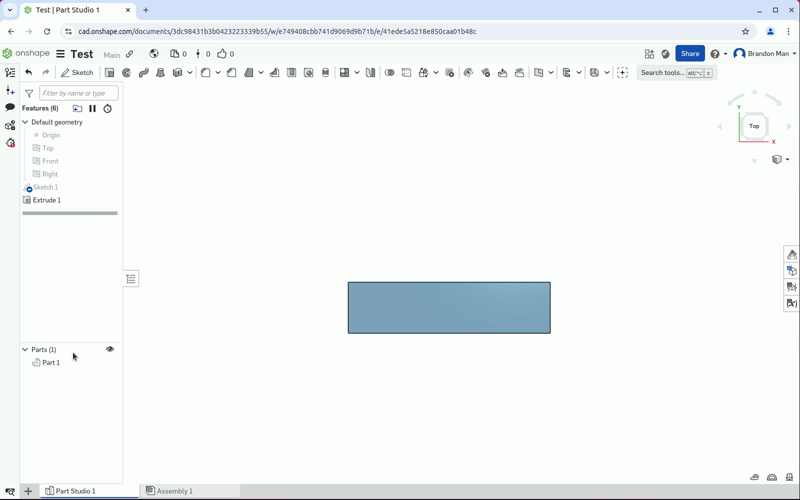
key(shift+p)
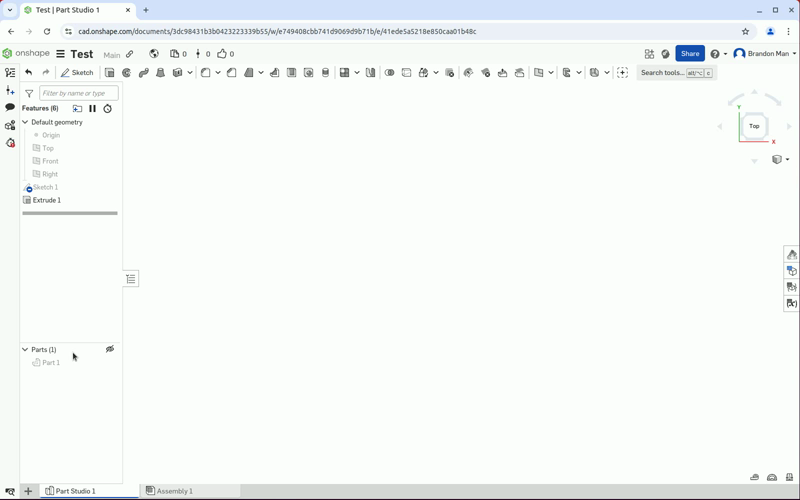
key(space)
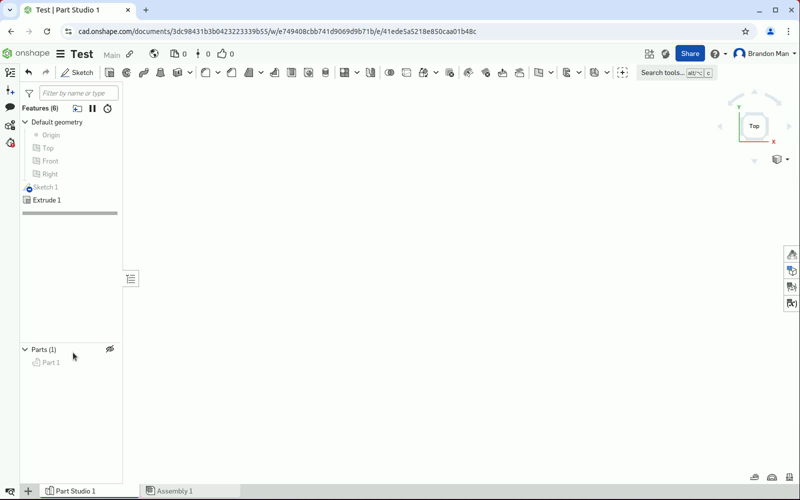
key_down(shift)
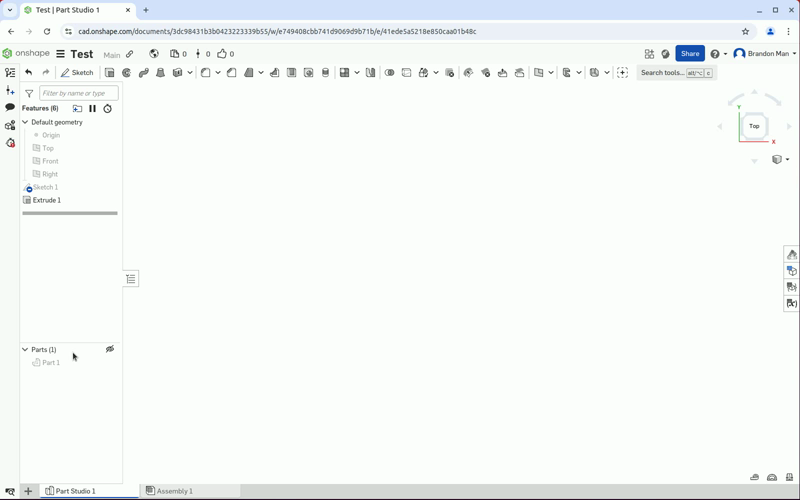
key(up)
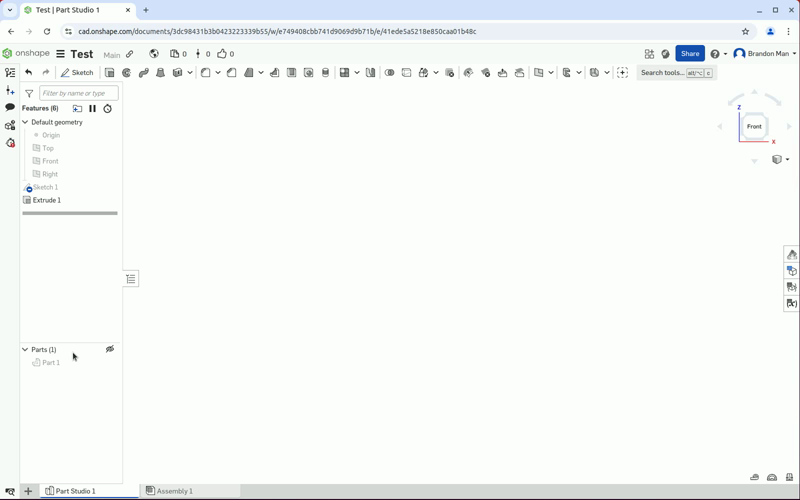
key_up(shift)
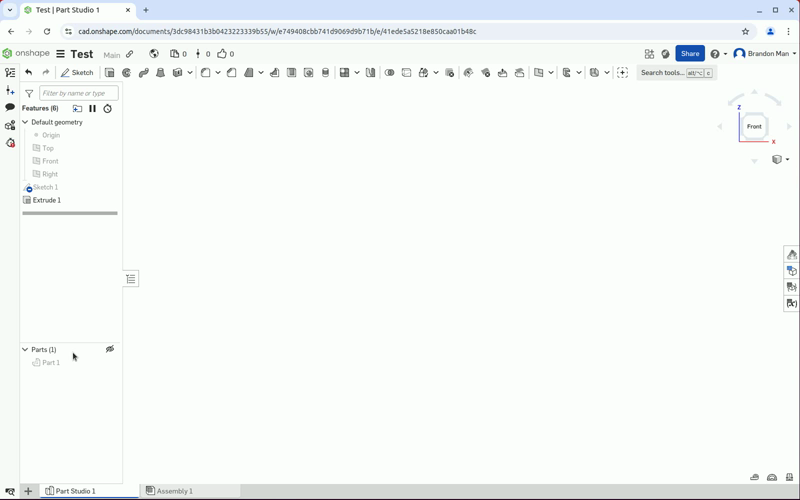
mouse_move(73, 352)
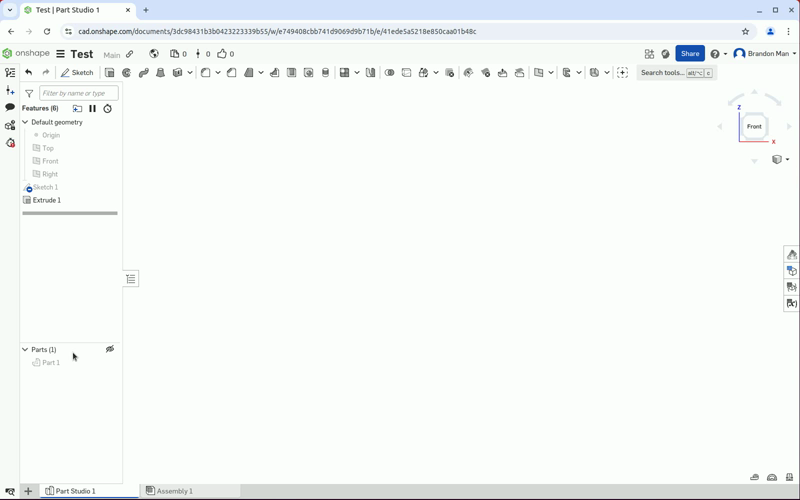
key(shift+y)
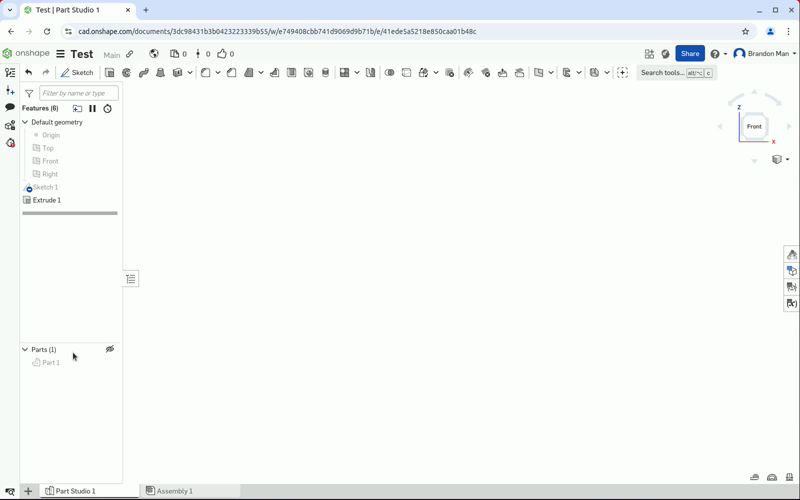
key(shift+s)
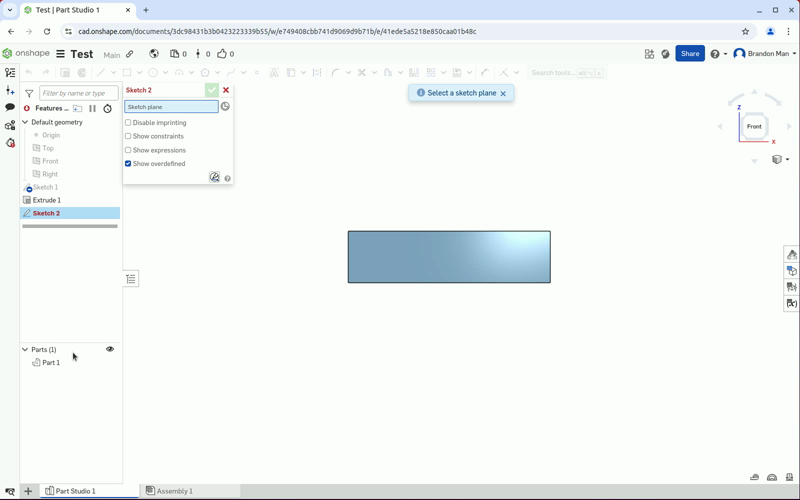
mouse_move(73, 163)
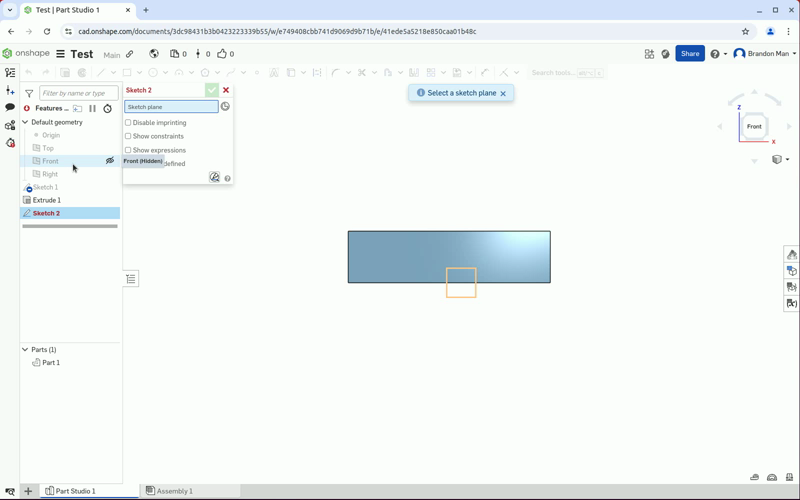
click(73, 163)
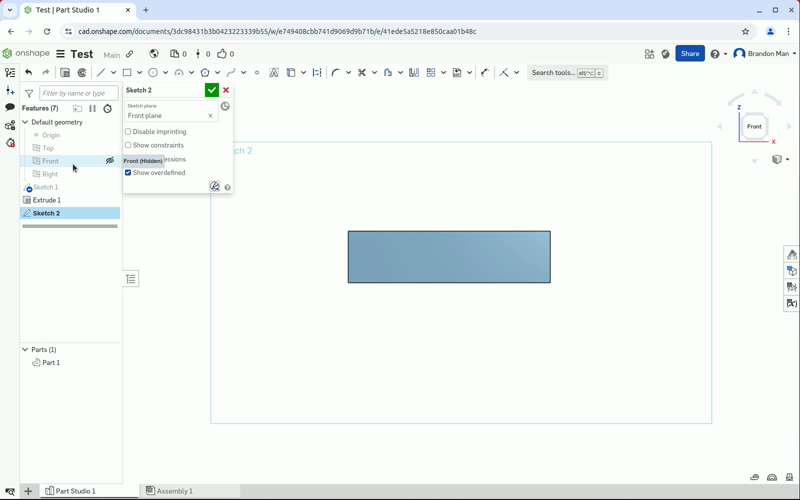
mouse_move(73, 352)
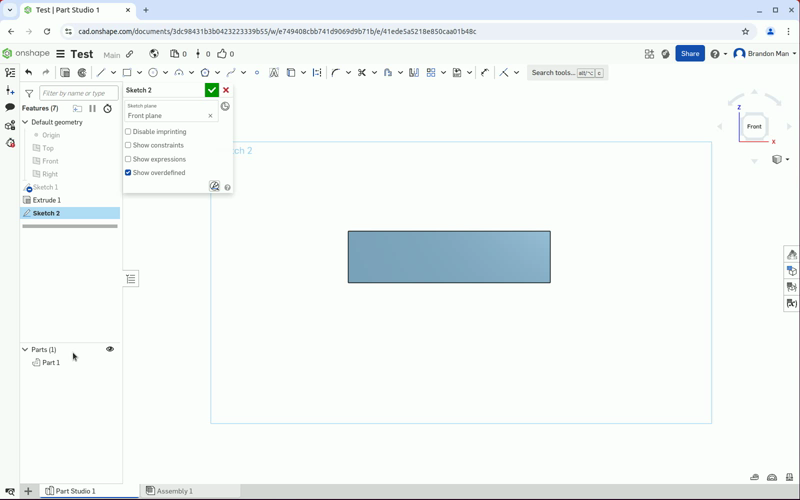
key(y)
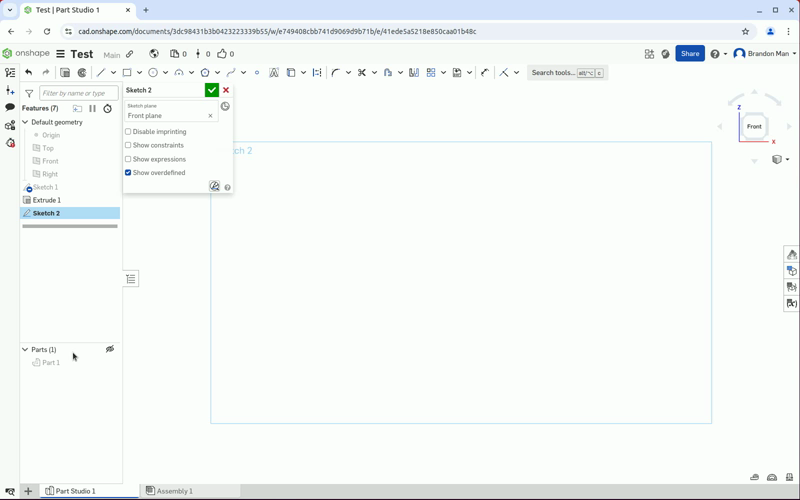
key(l)
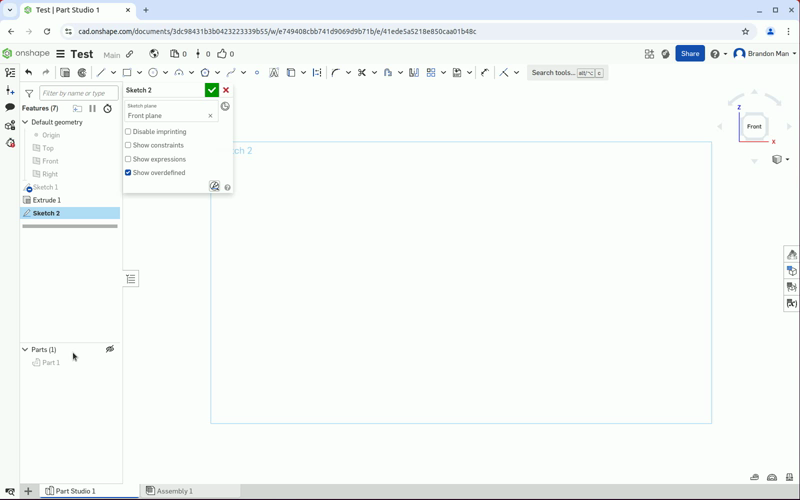
key_down(shift)
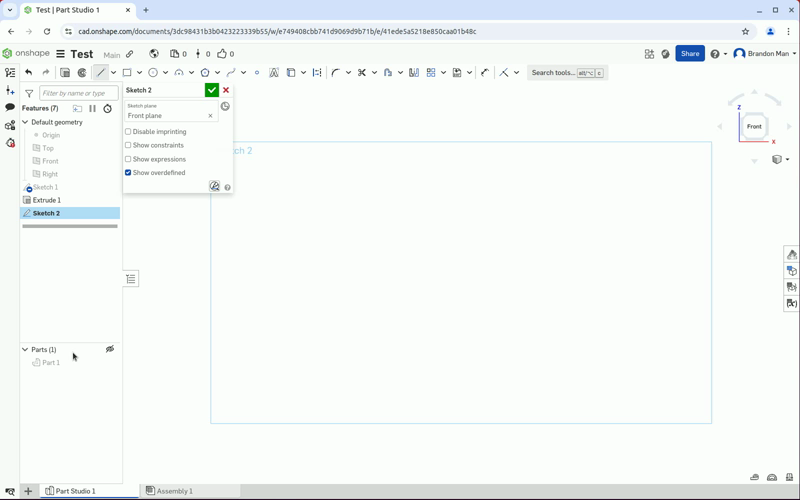
mouse_move(348, 329)
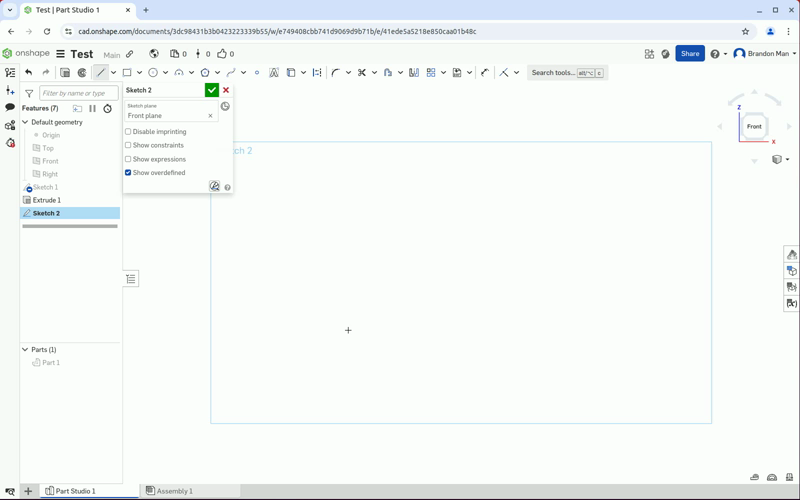
click(348, 329)
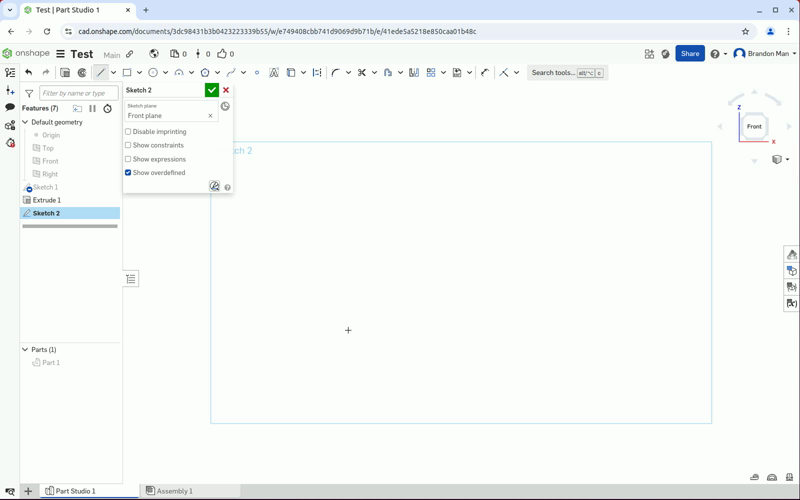
key_up(shift)
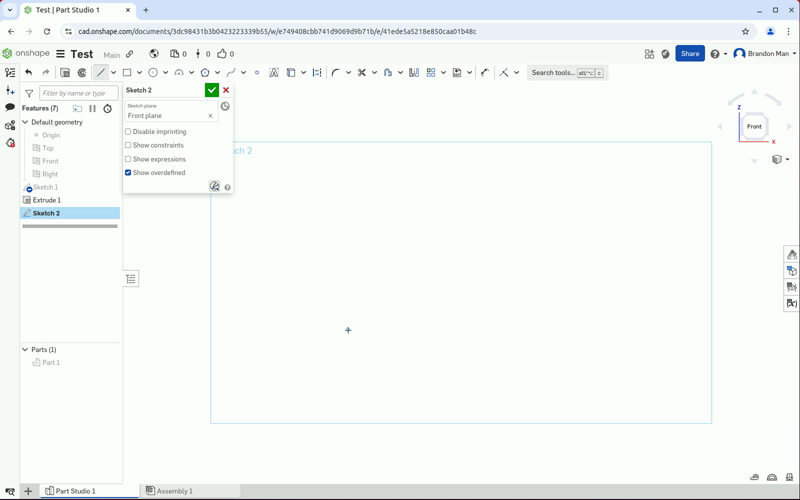
key_down(shift)
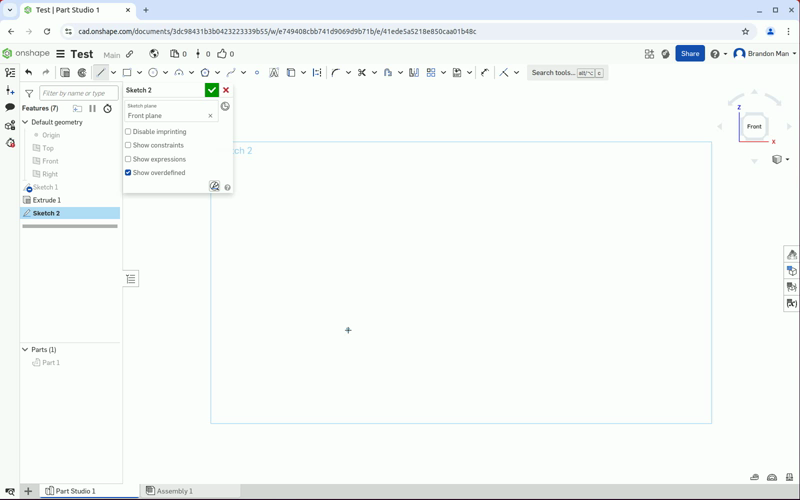
mouse_move(551, 329)
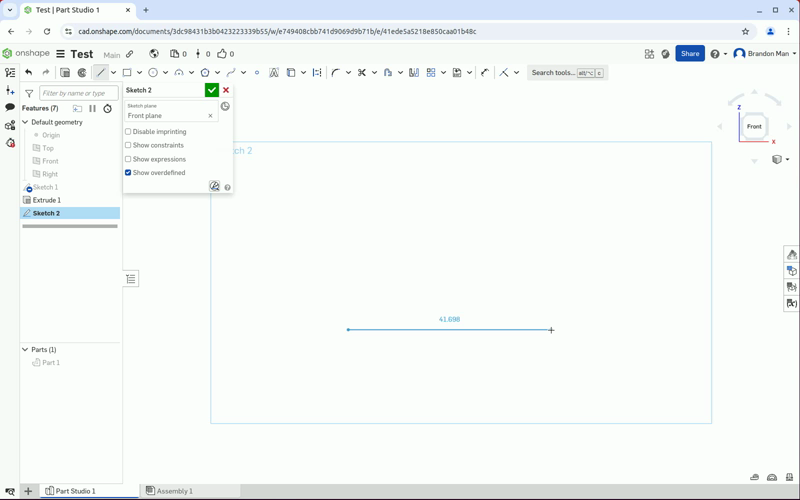
click(551, 329)
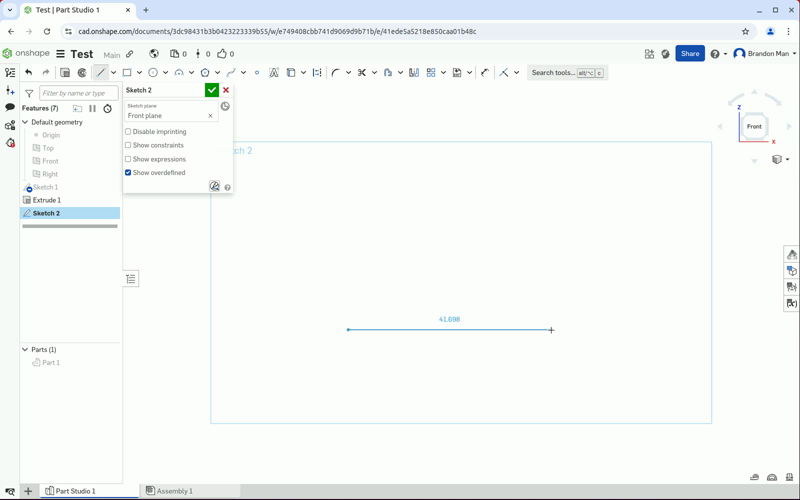
key_up(shift)
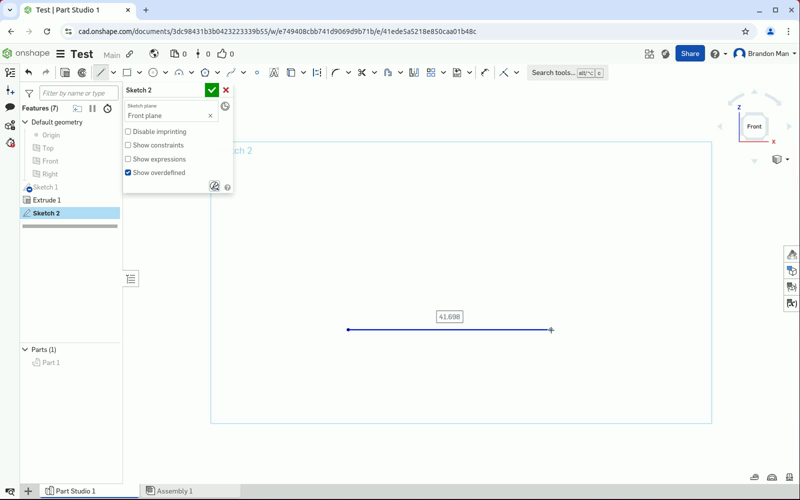
key_down(shift)
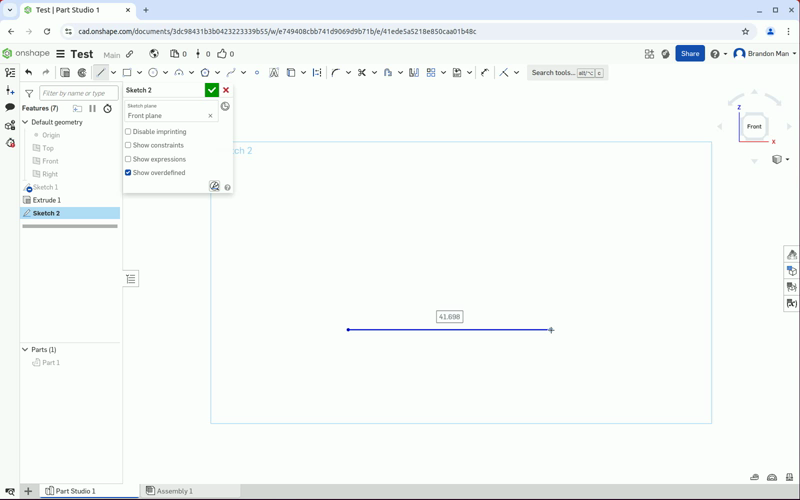
mouse_move(581, 329)
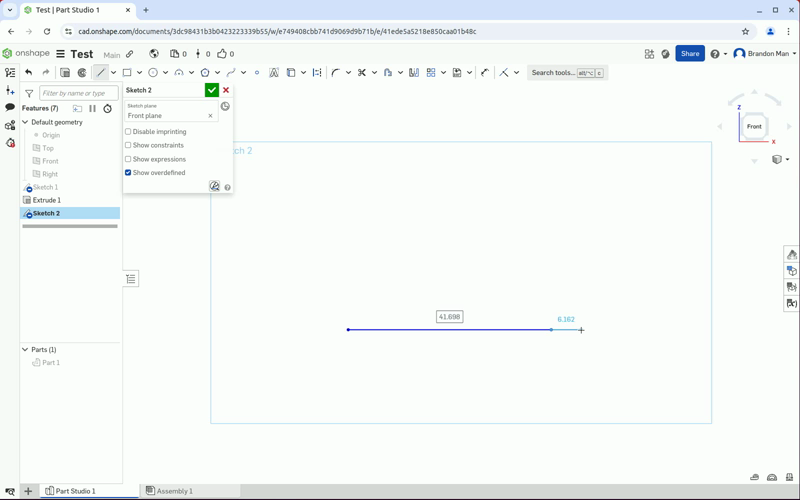
mouse_move(551, 282)
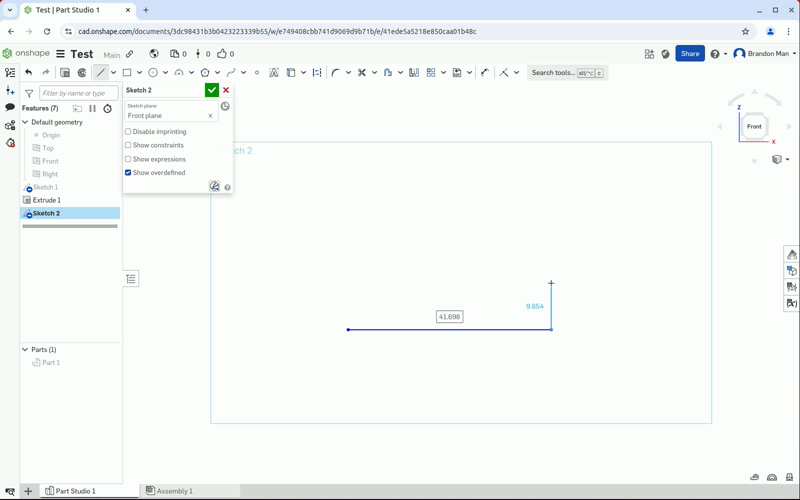
click(551, 282)
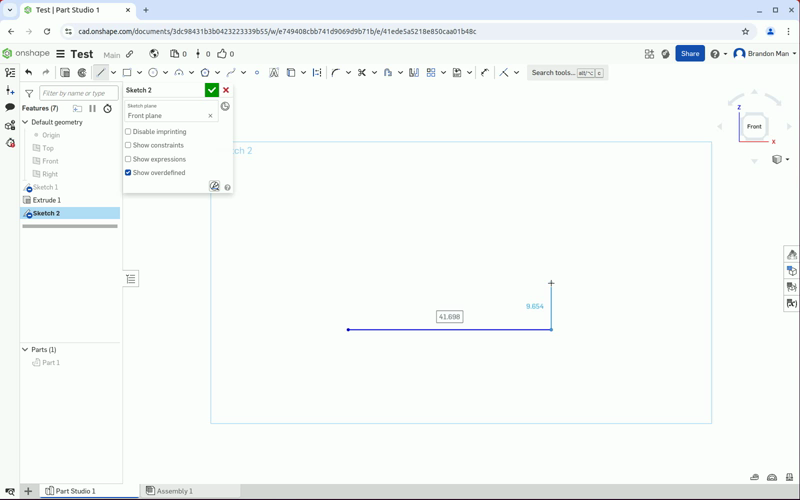
key_up(shift)
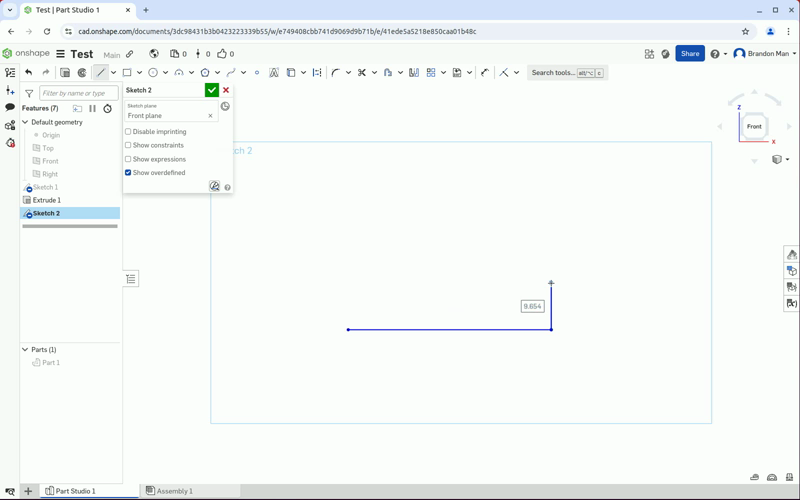
key_down(shift)
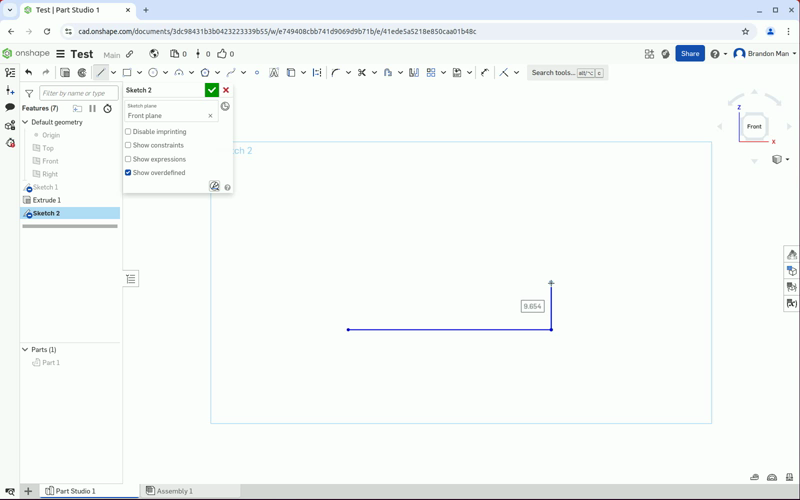
mouse_move(348, 282)
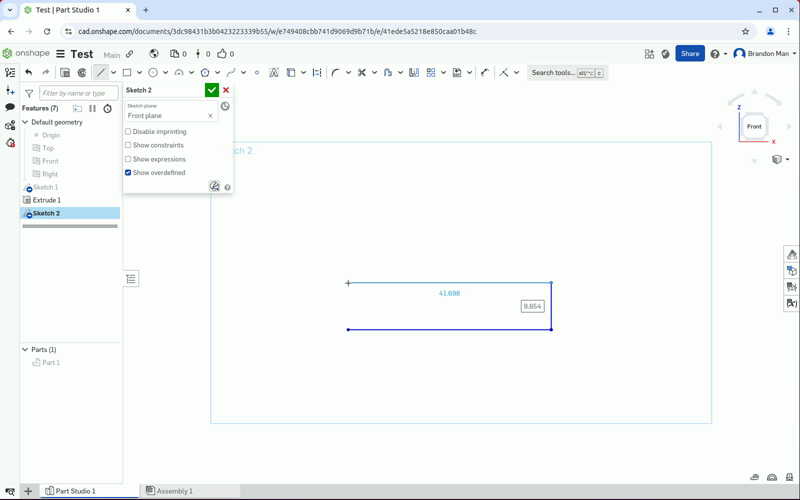
click(348, 282)
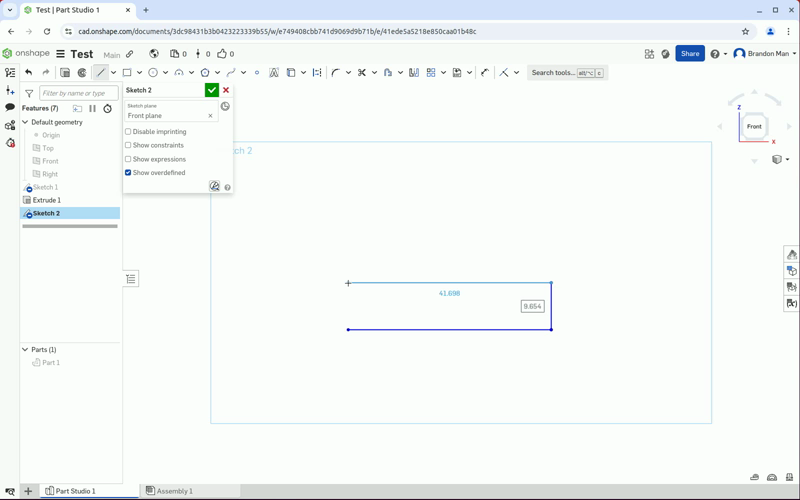
key_up(shift)
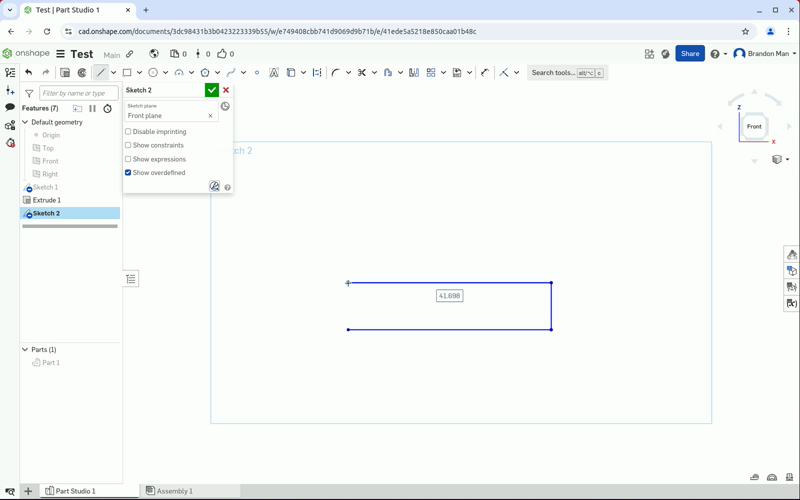
mouse_move(378, 282)
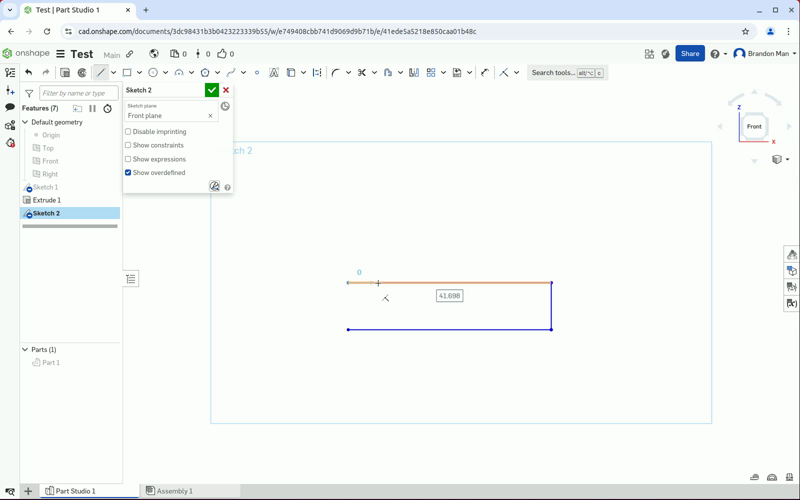
key_down(shift)
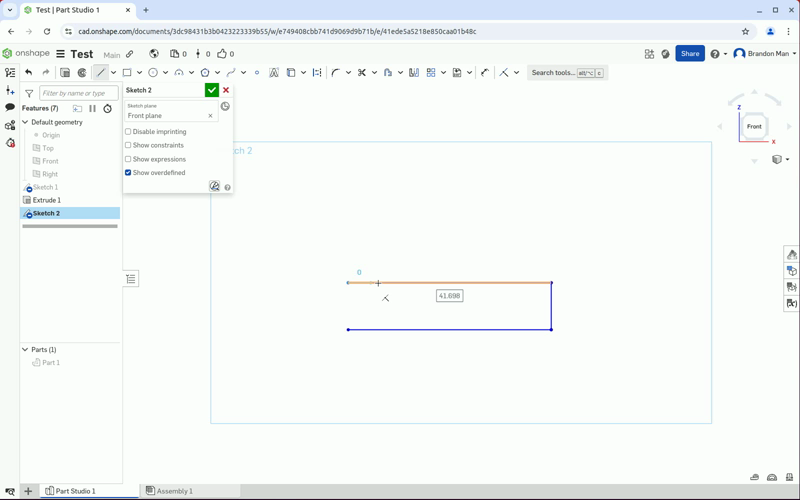
mouse_move(348, 329)
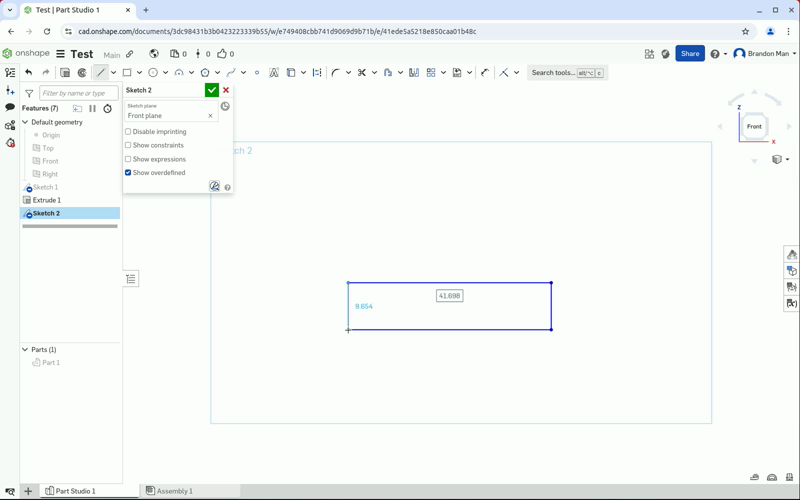
key_up(shift)
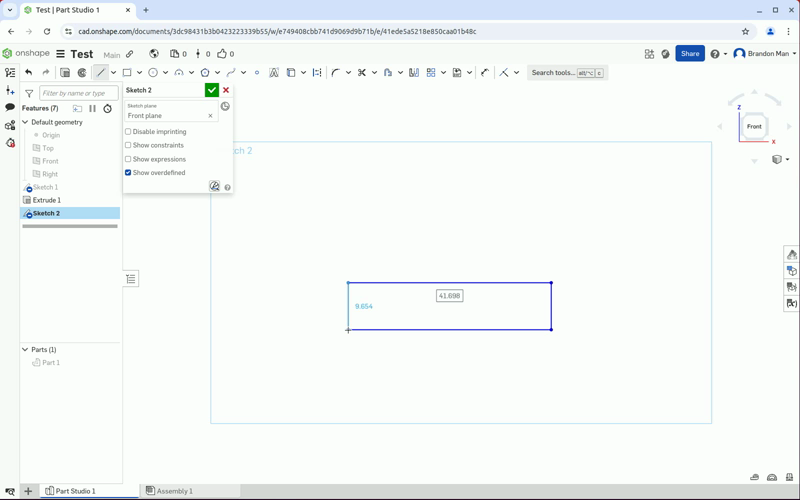
click(348, 329)
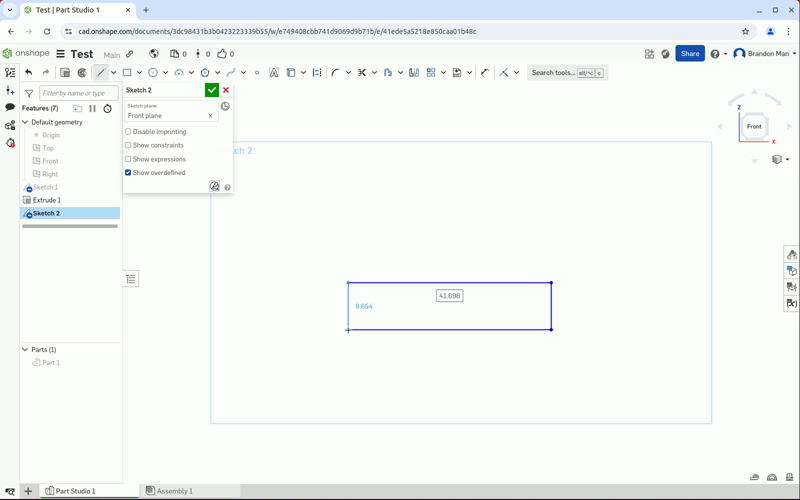
key(esc)
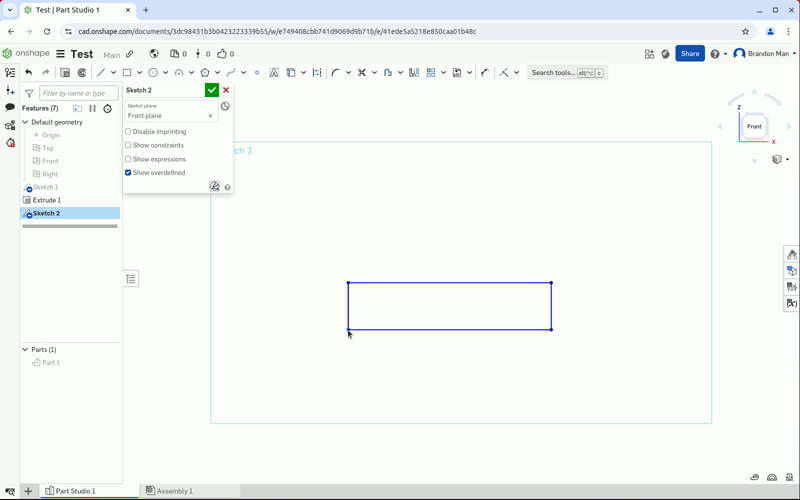
mouse_move(375, 312)
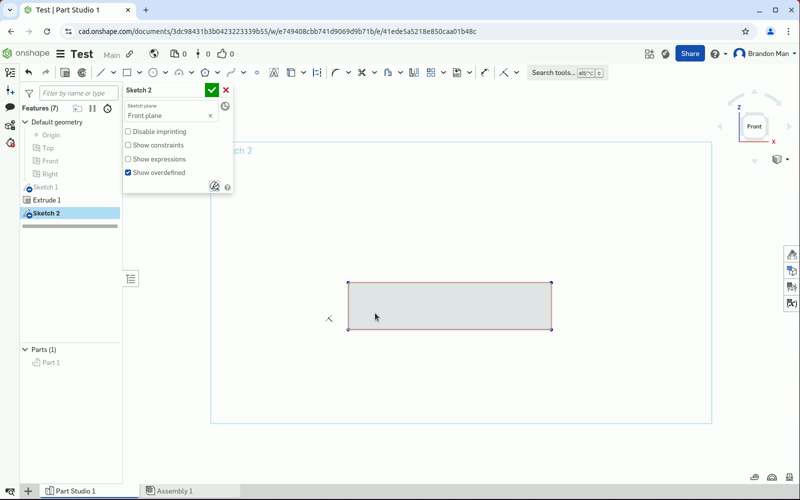
click(375, 312)
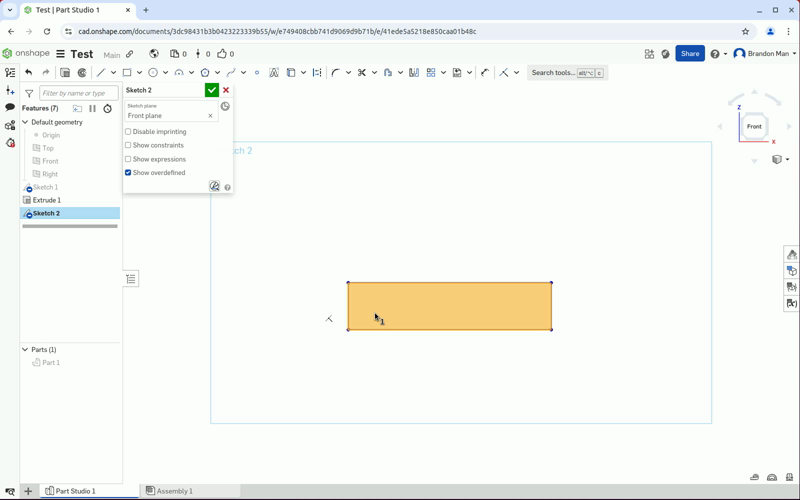
mouse_move(73, 352)
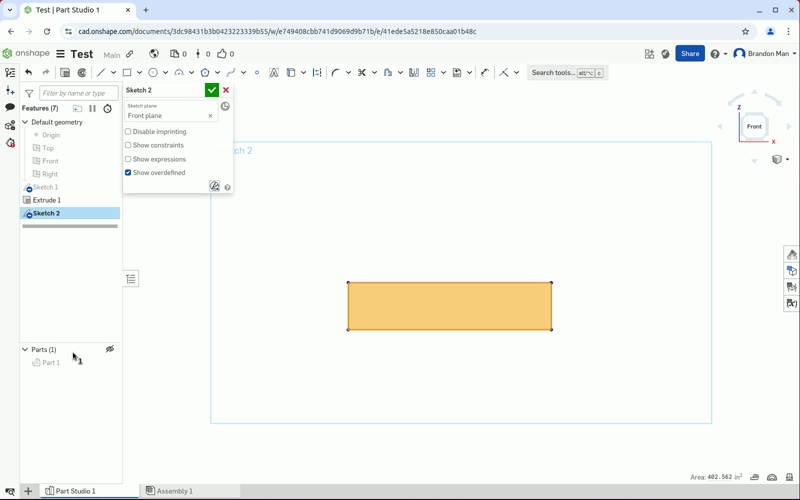
key(shift+y)
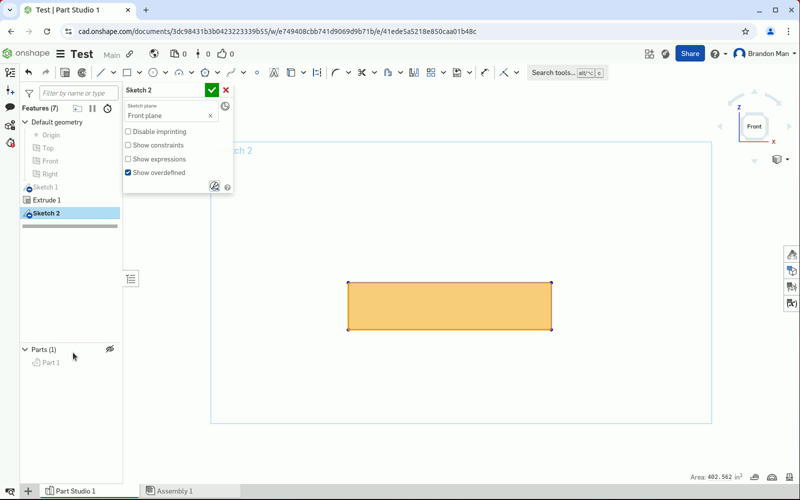
key(shift+e)
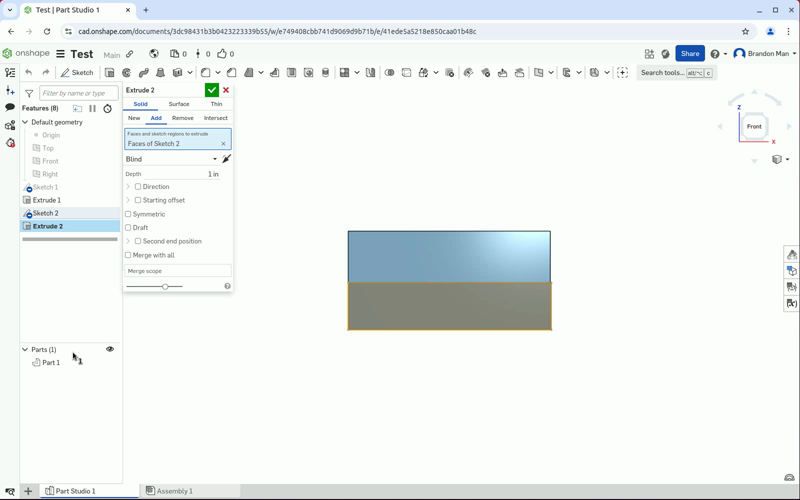
mouse_move(143, 106)
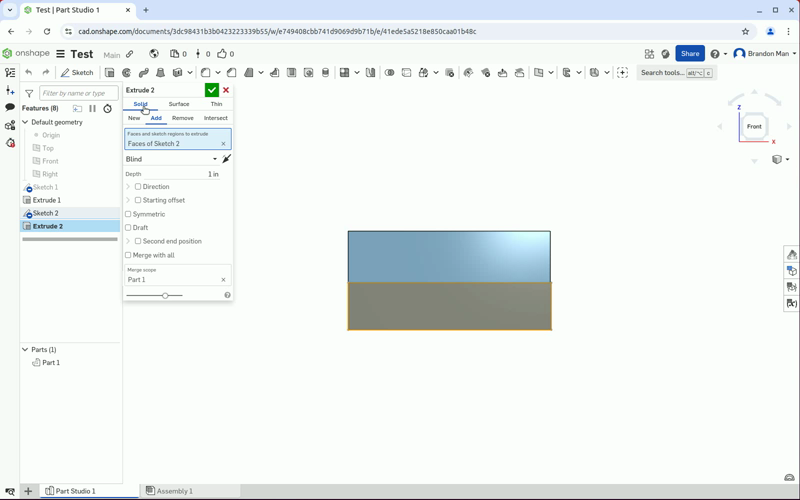
click(143, 106)
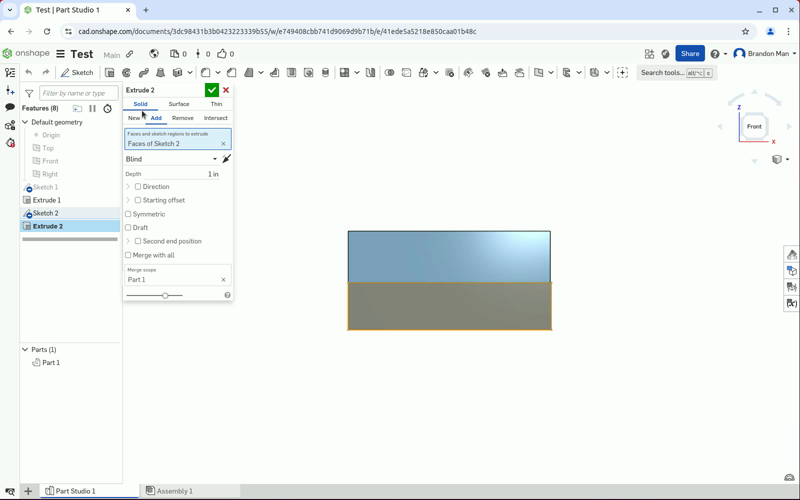
mouse_move(137, 120)
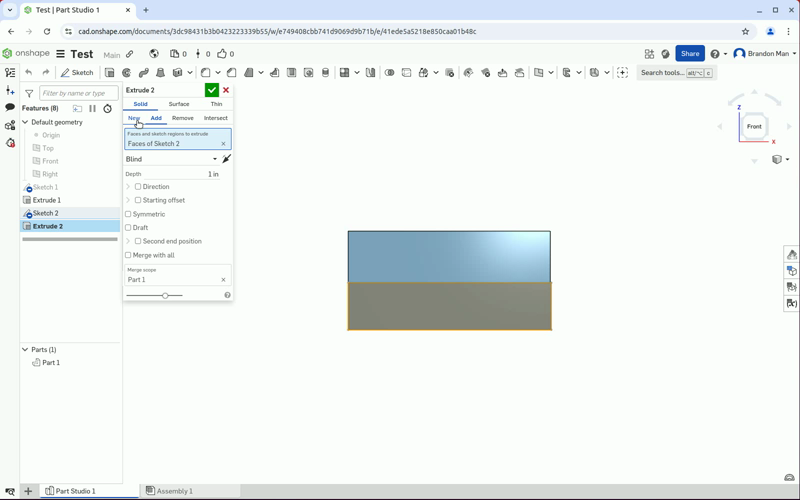
click(137, 120)
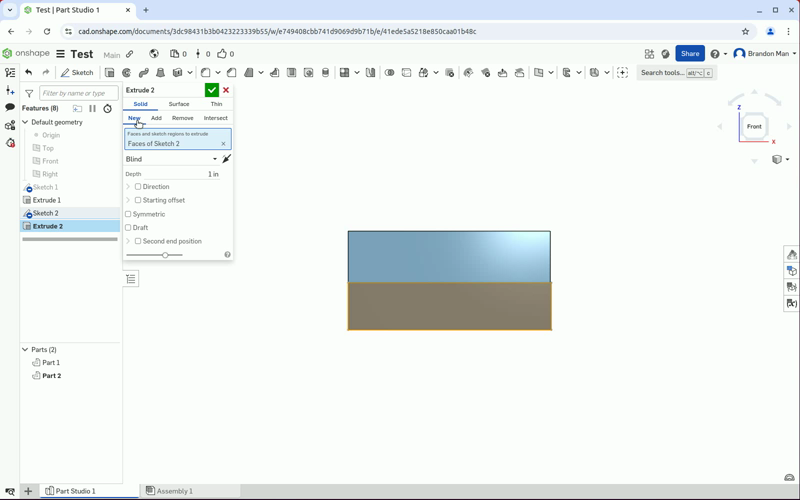
key(tab, 4)
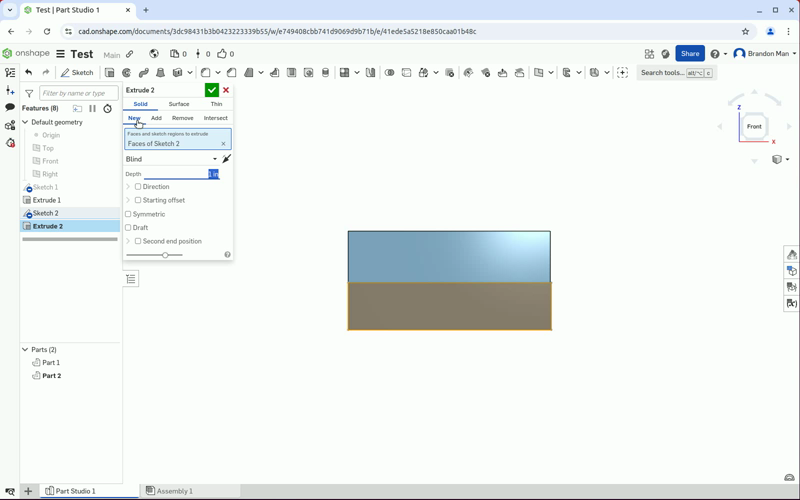
text(10.591)
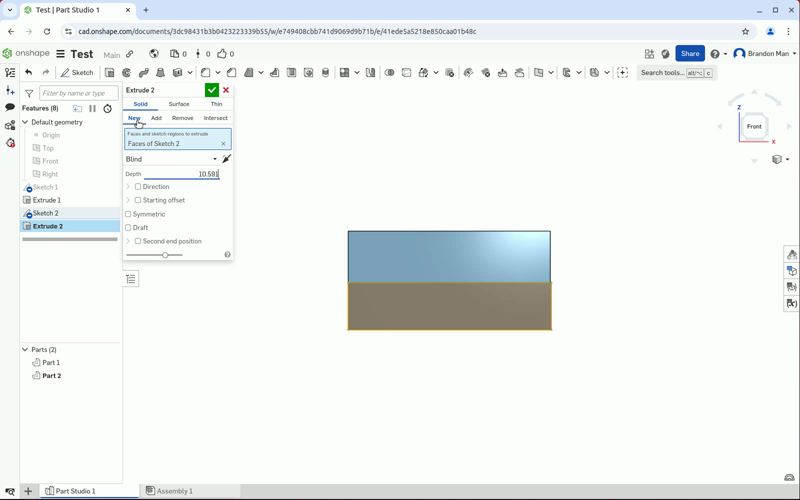
key(enter)
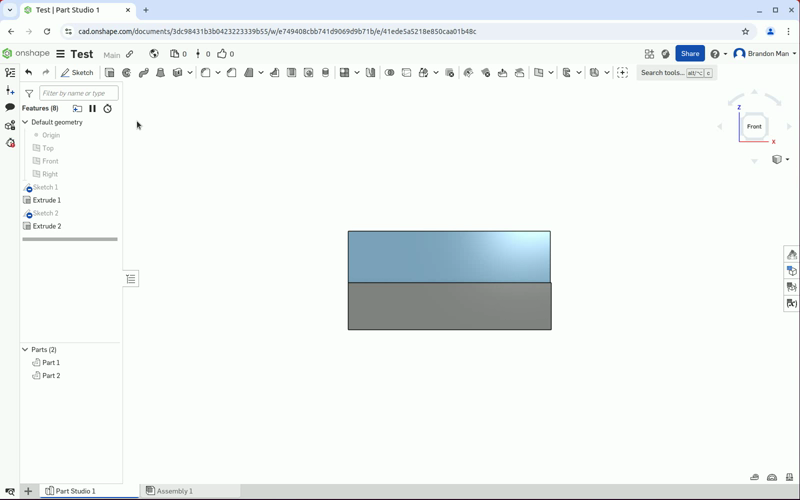
key(shift+h)
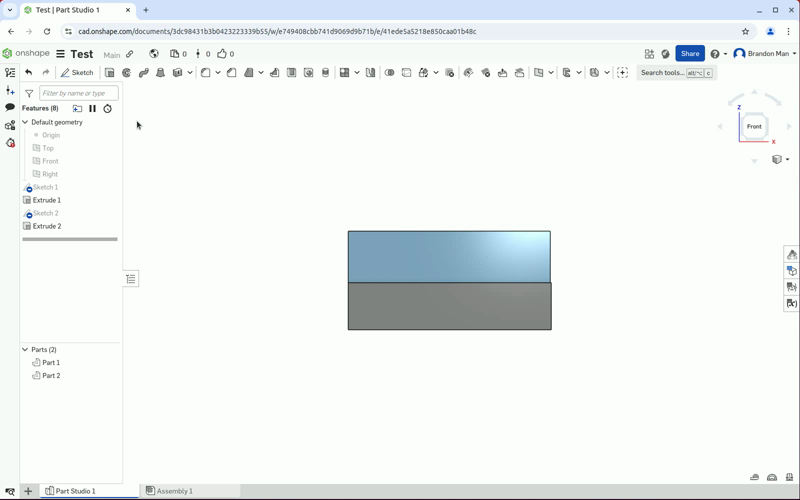
key(shift+h)
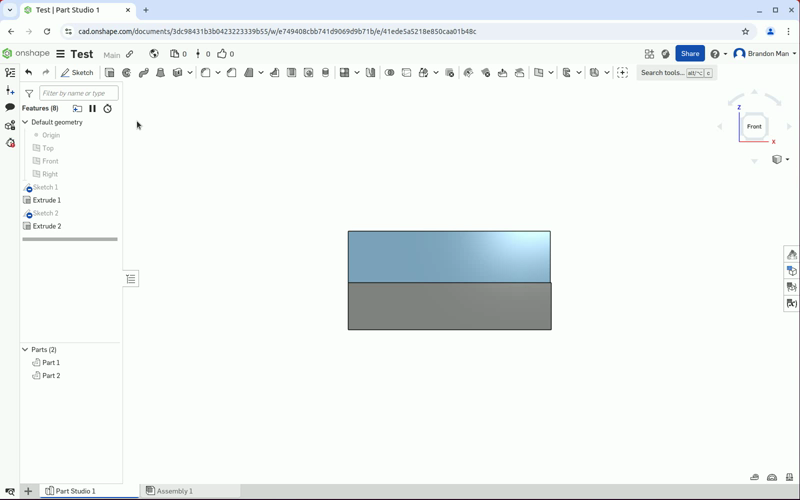
mouse_move(73, 189)
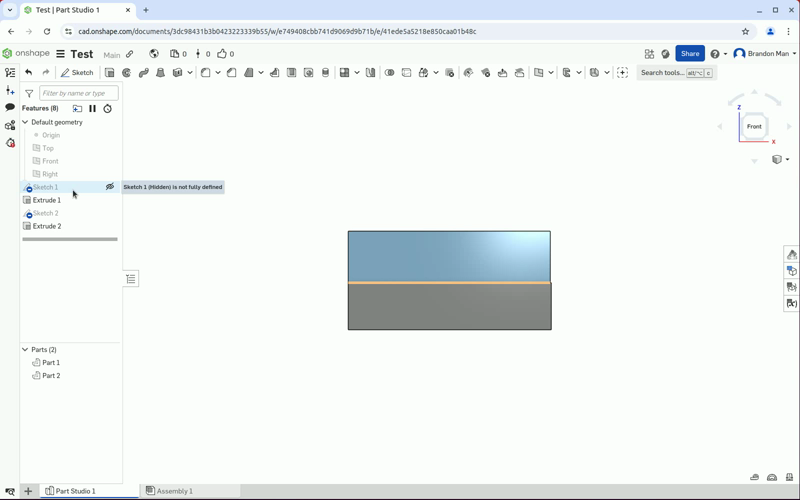
click(73, 189)
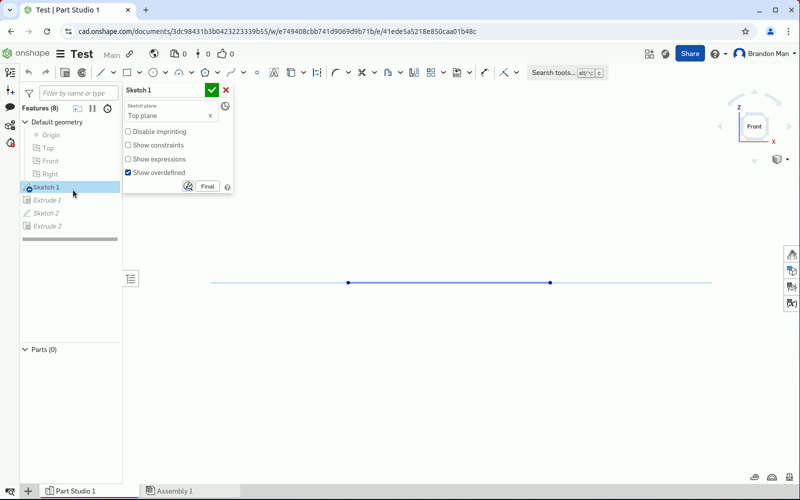
mouse_move(229, 92)
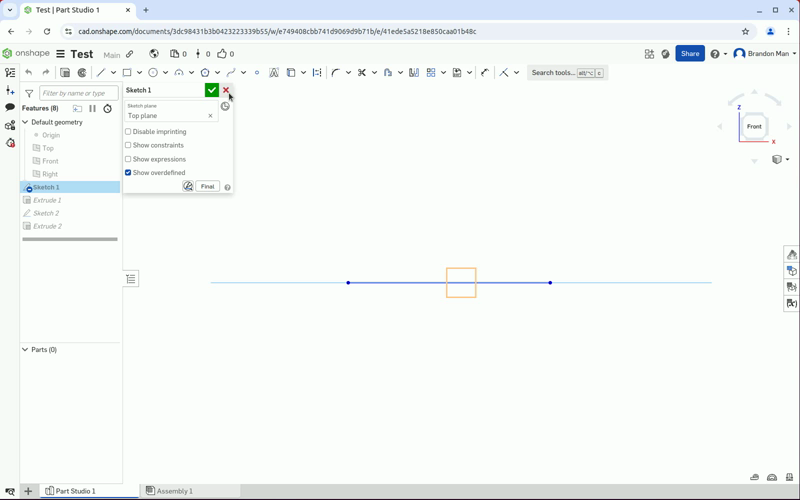
click(229, 92)
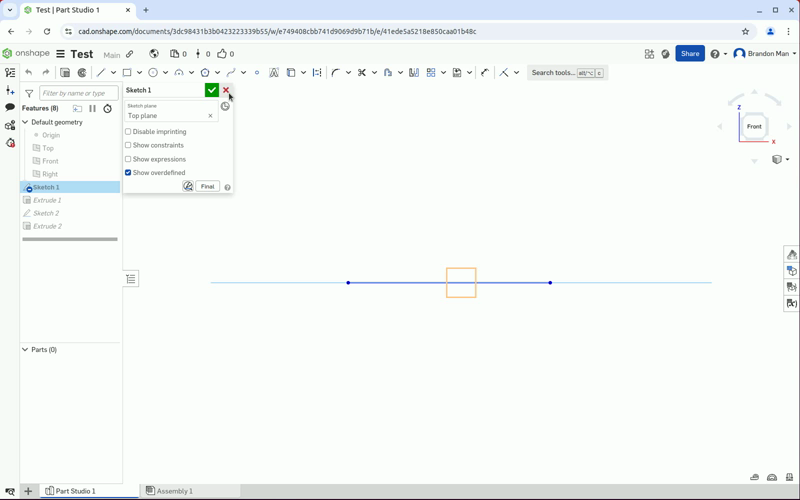
key(shift+s)
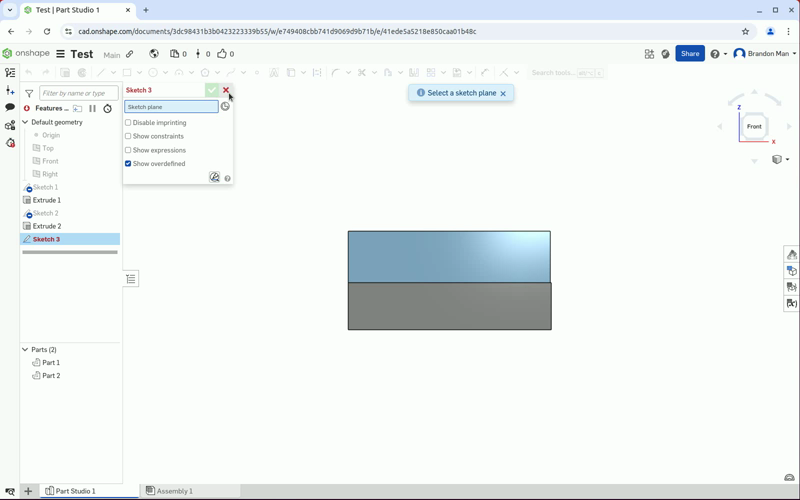
mouse_move(73, 163)
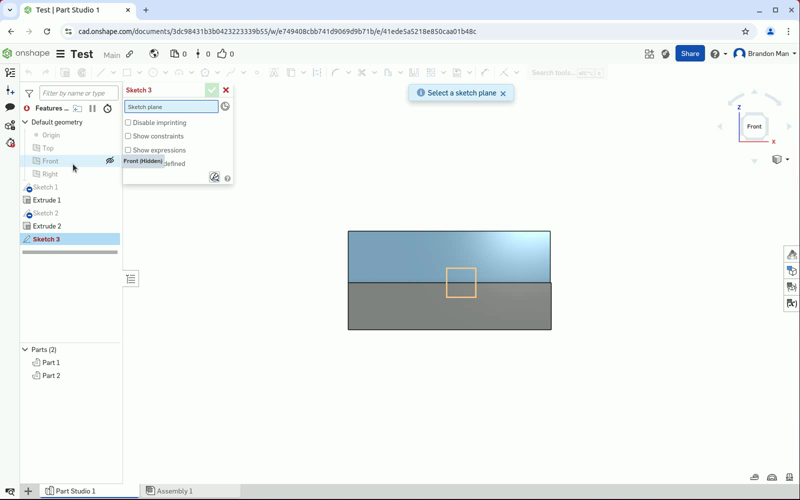
click(73, 163)
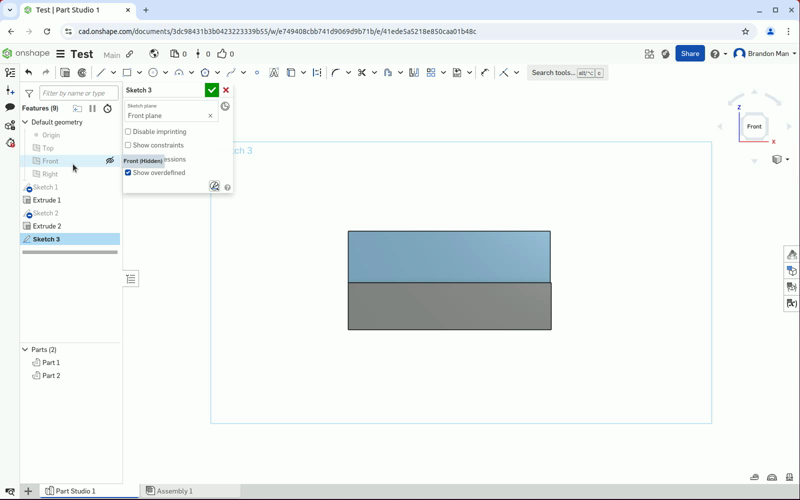
mouse_move(73, 352)
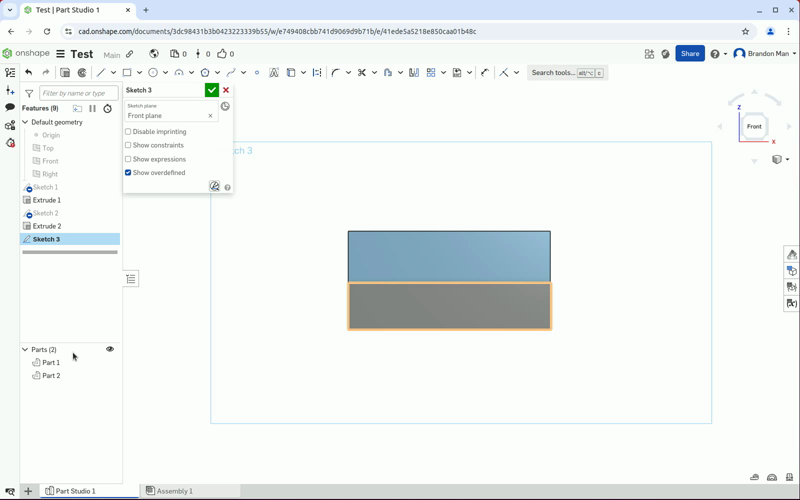
key(y)
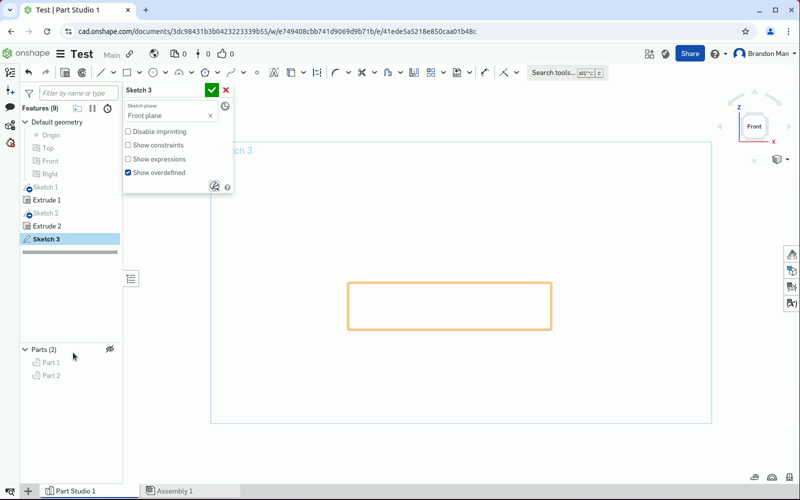
key(l)
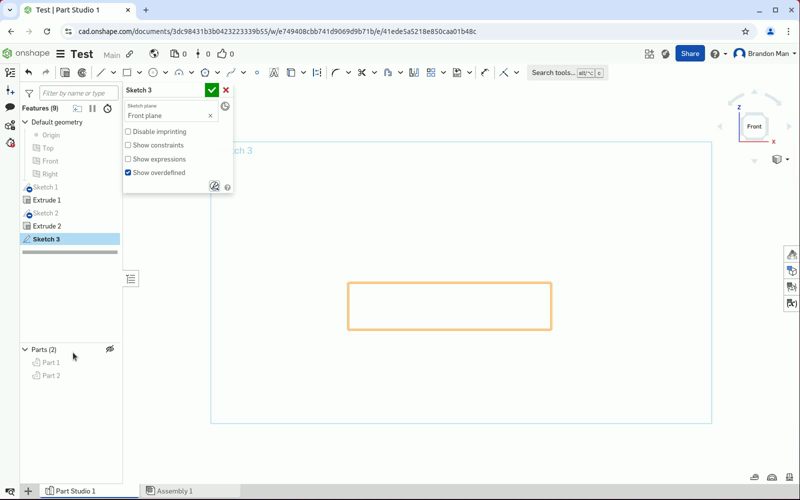
key_down(shift)
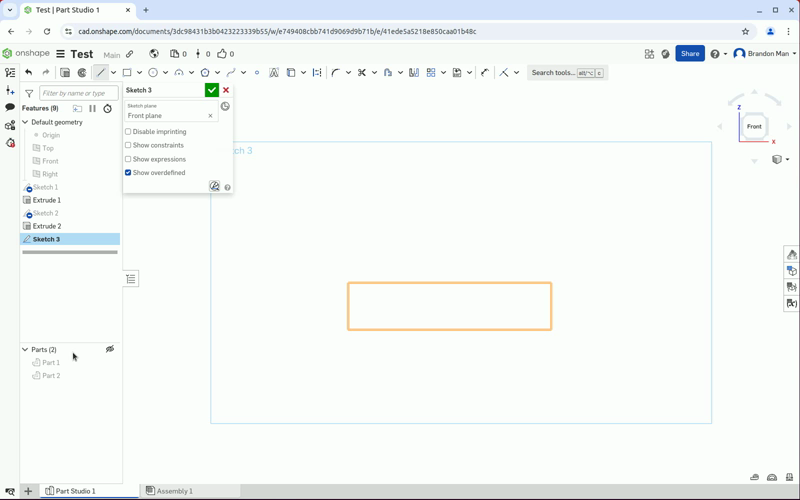
mouse_move(348, 374)
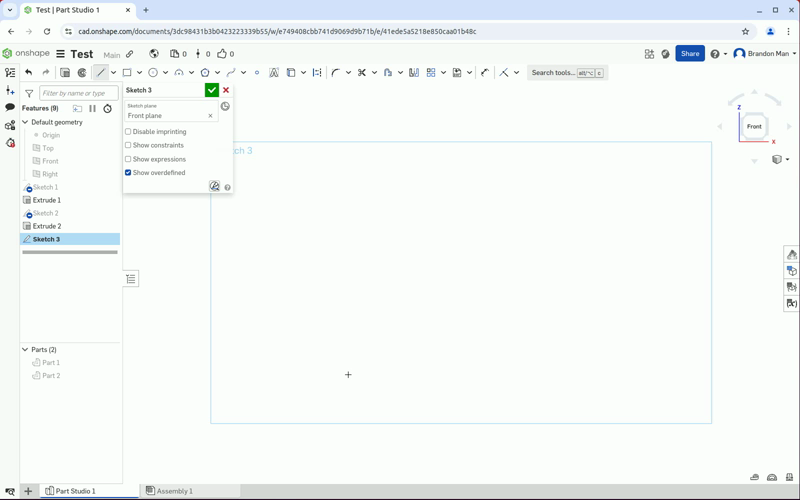
click(348, 374)
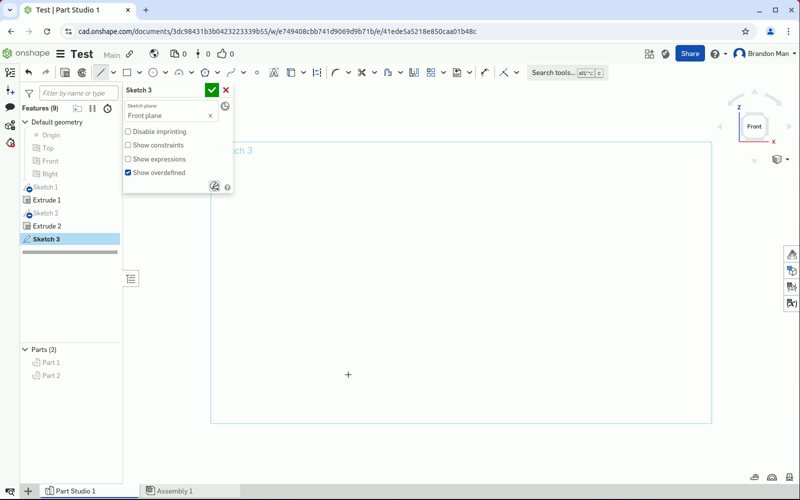
key_up(shift)
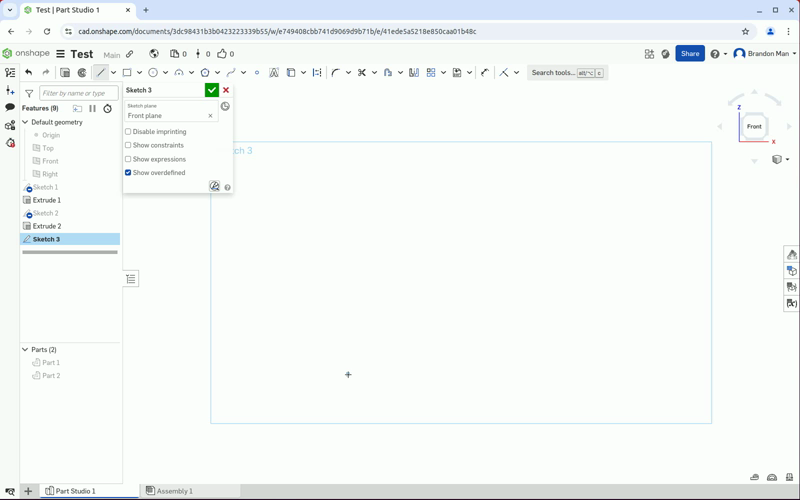
key_down(shift)
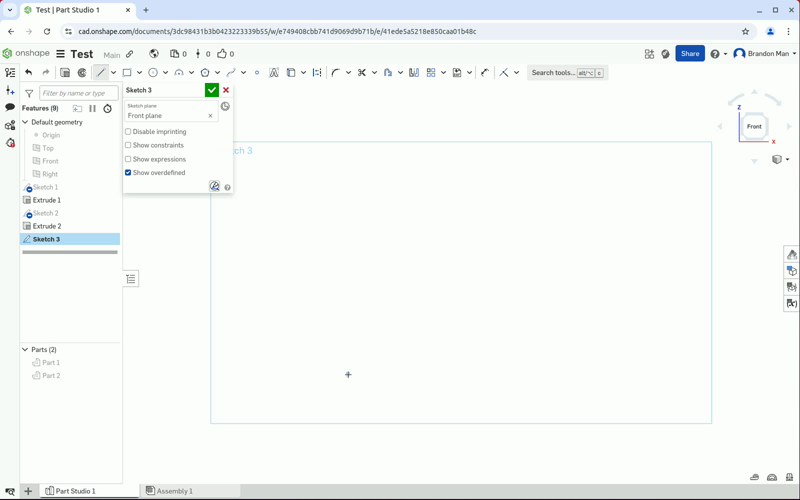
mouse_move(552, 374)
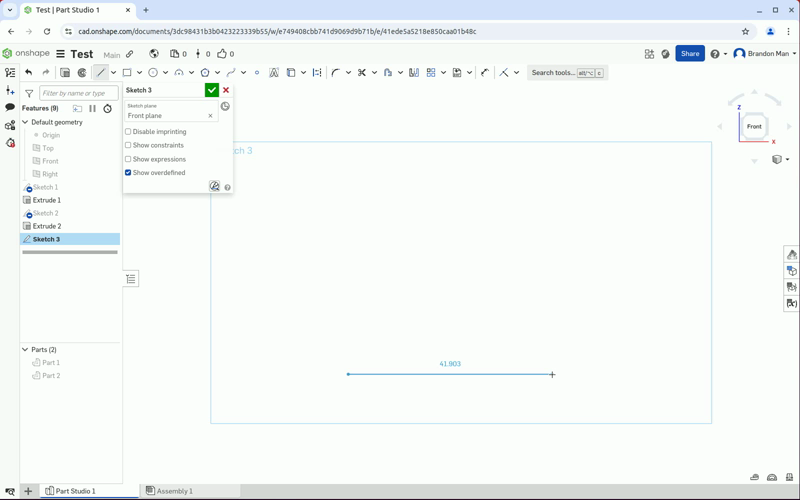
click(552, 374)
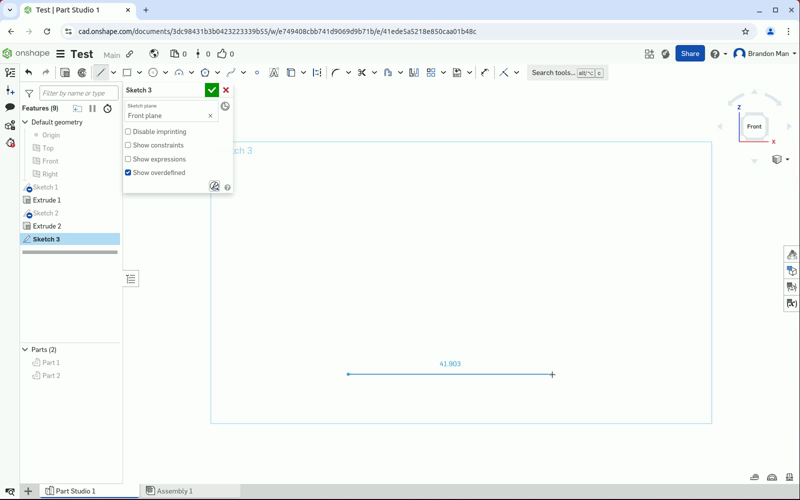
key_up(shift)
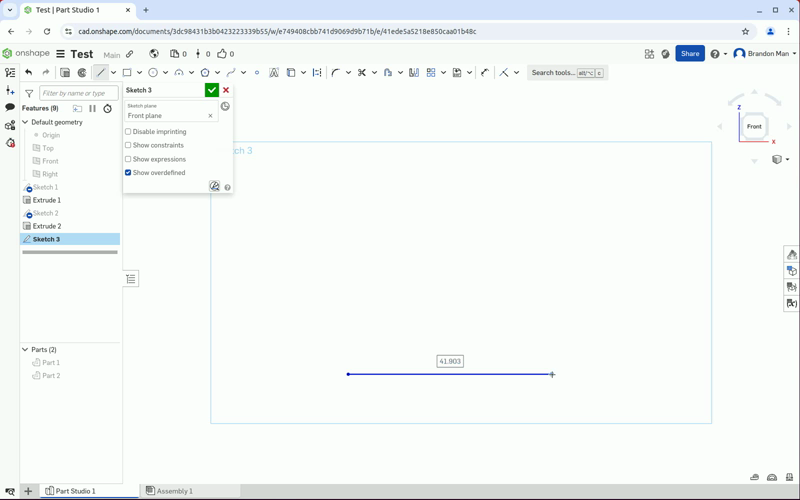
key_down(shift)
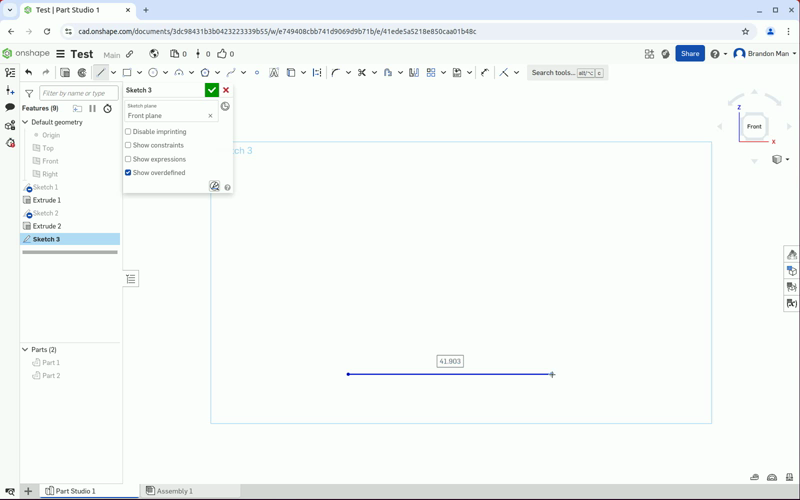
mouse_move(582, 374)
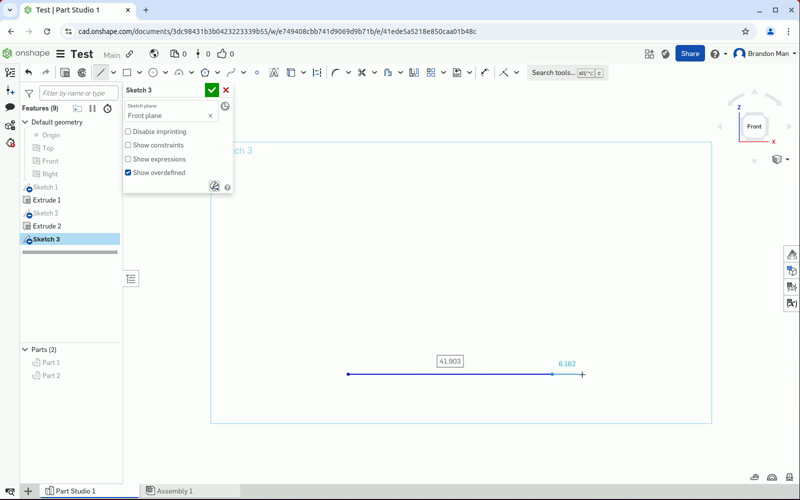
mouse_move(552, 329)
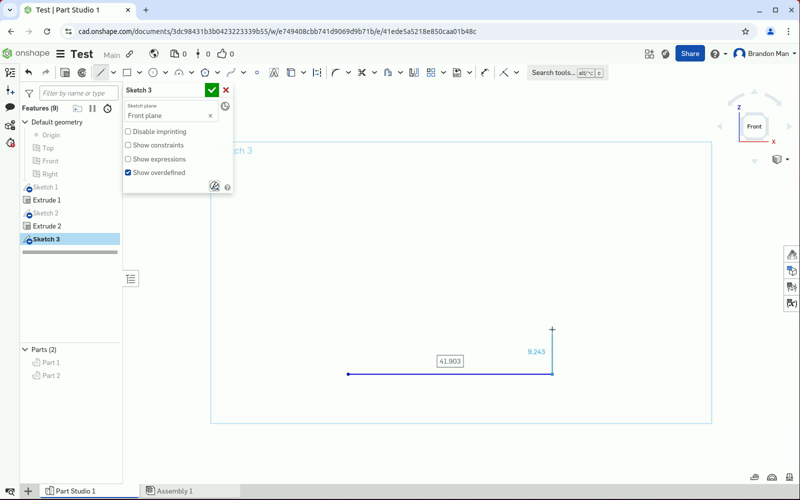
click(552, 329)
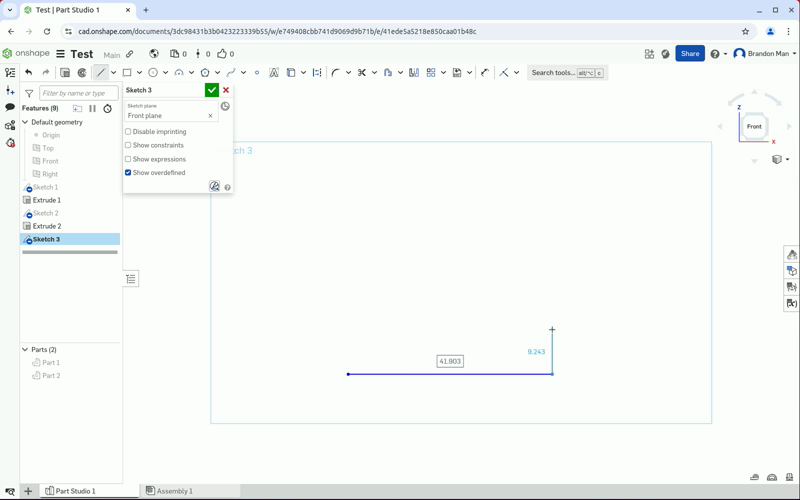
key_up(shift)
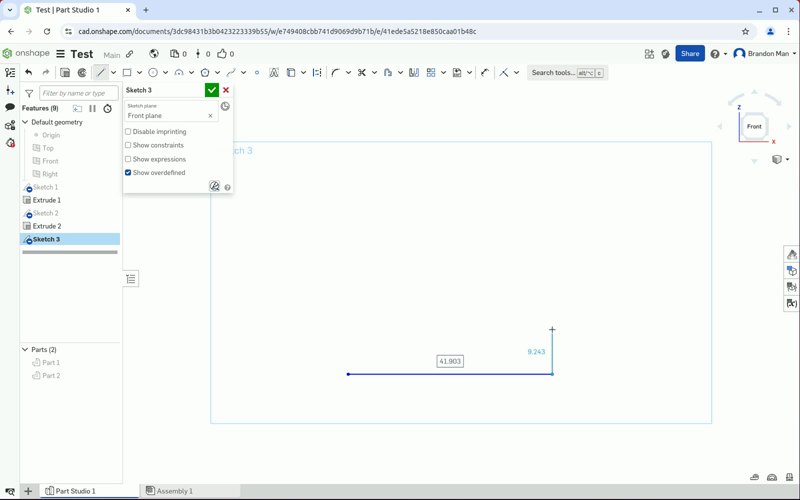
key_down(shift)
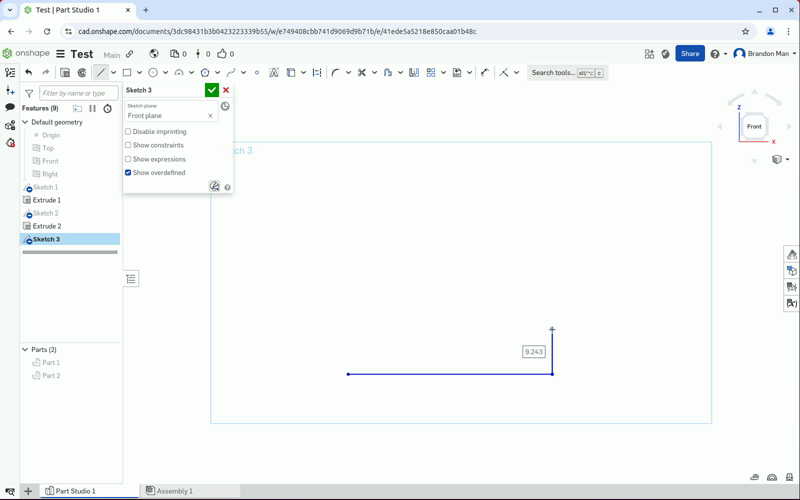
mouse_move(348, 329)
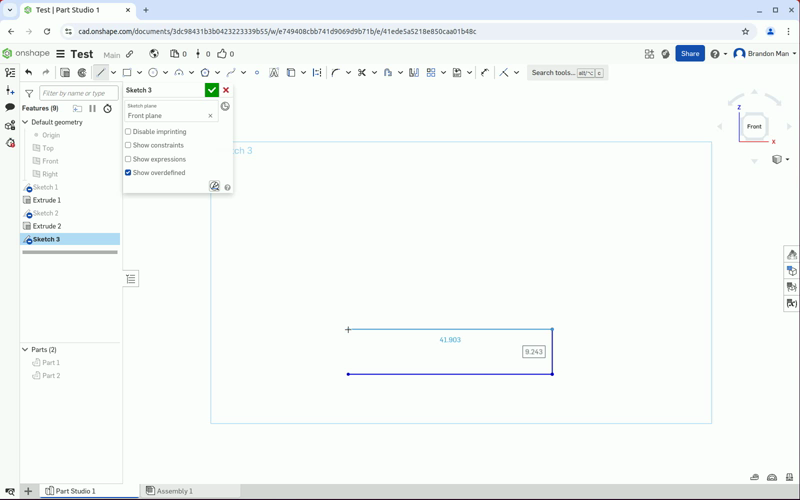
click(348, 329)
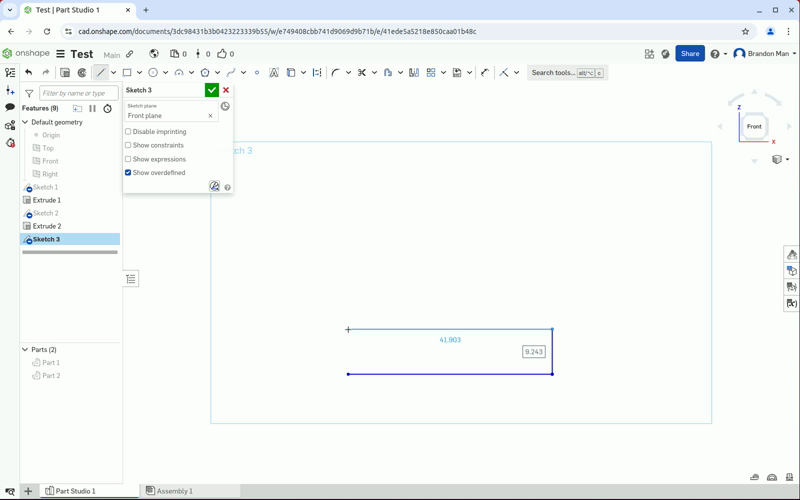
key_up(shift)
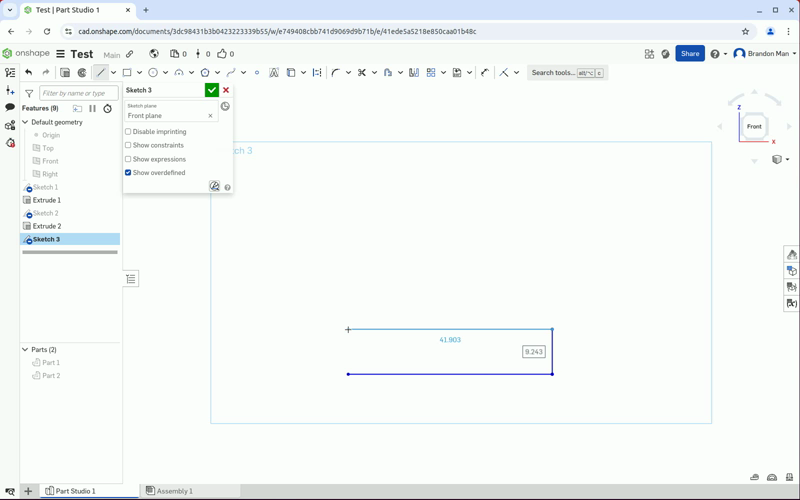
mouse_move(378, 329)
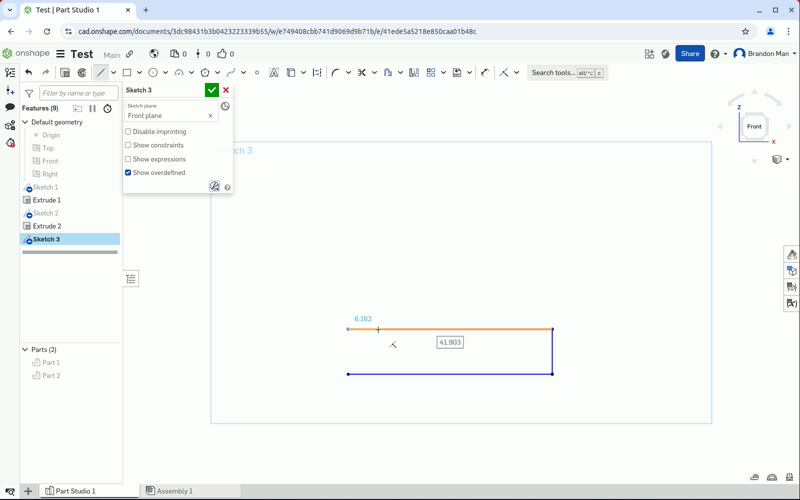
key_down(shift)
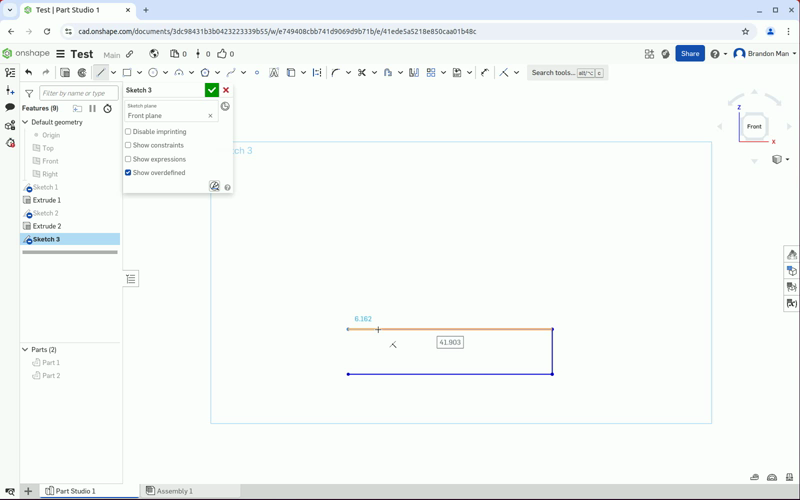
mouse_move(348, 374)
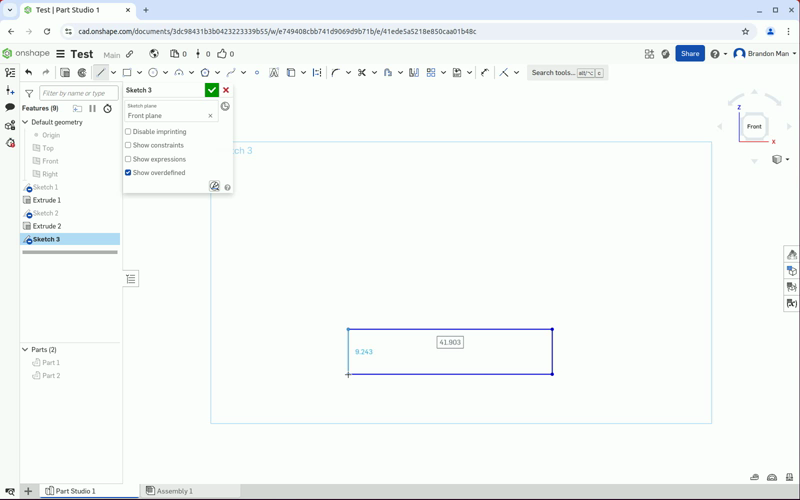
key_up(shift)
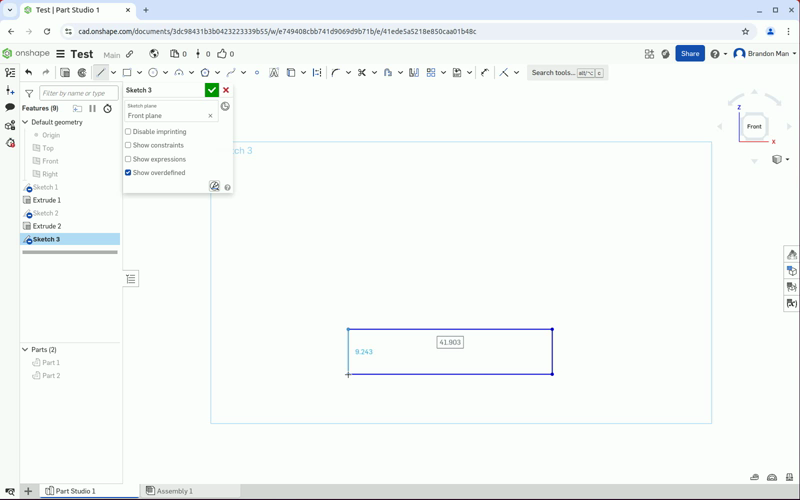
click(348, 374)
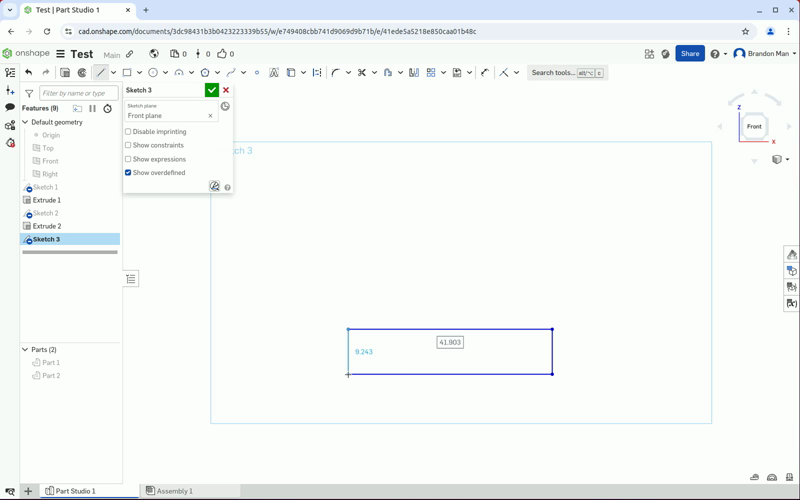
key(esc)
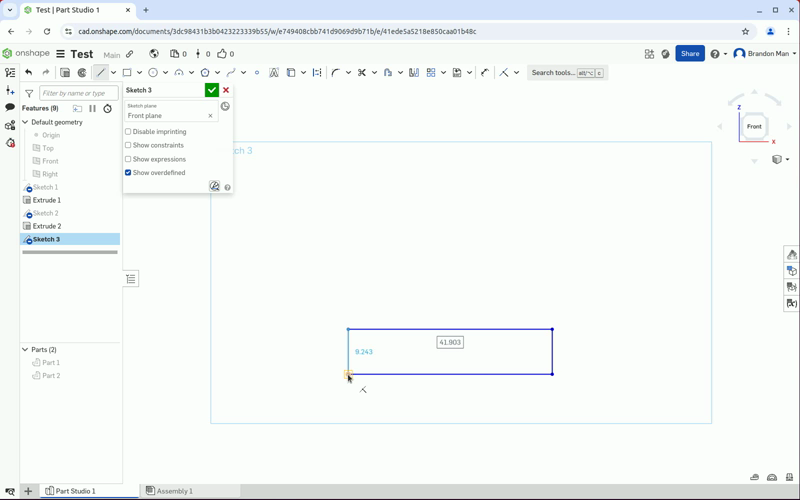
mouse_move(541, 360)
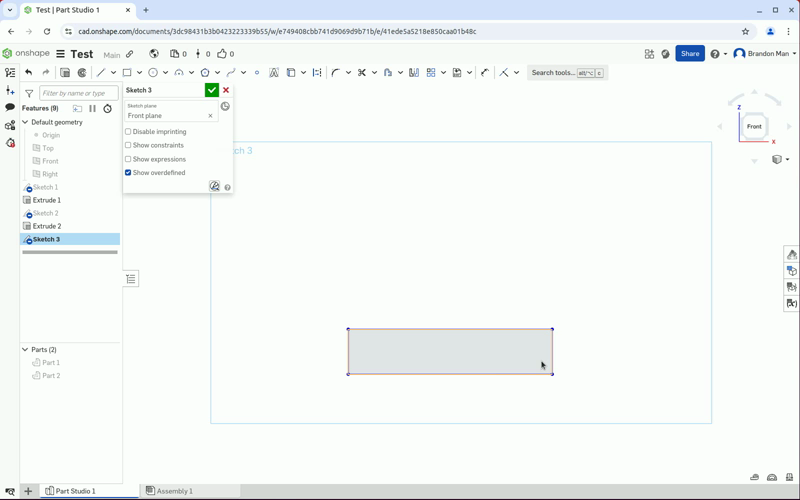
click(541, 360)
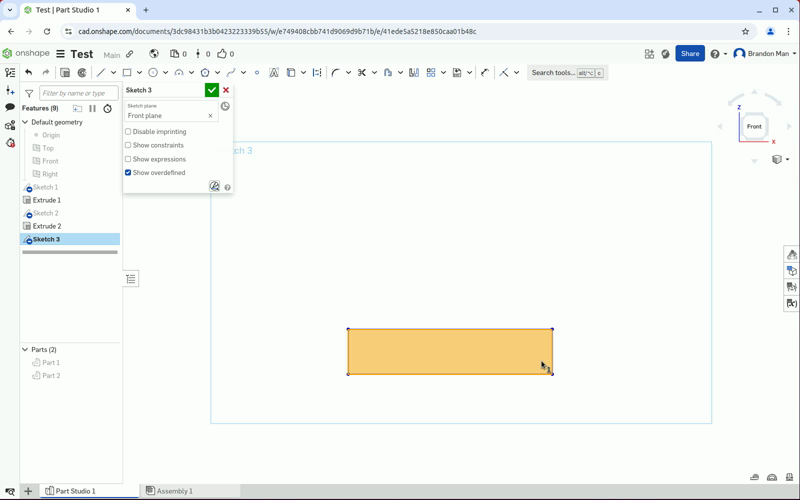
mouse_move(73, 352)
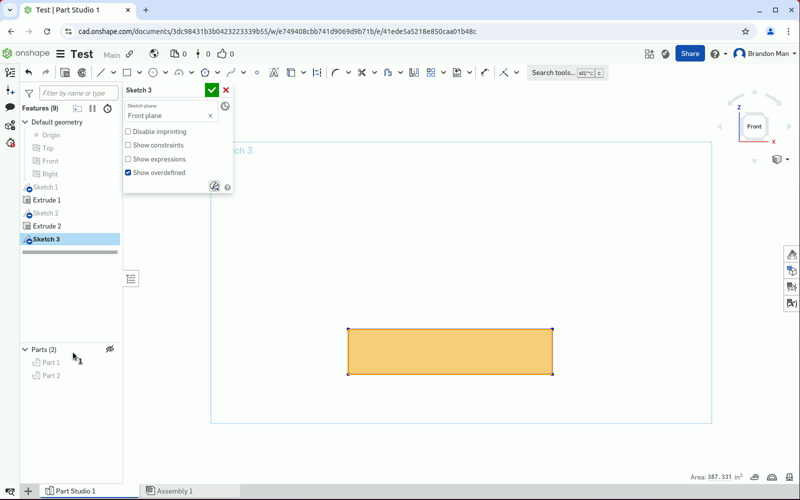
key(shift+y)
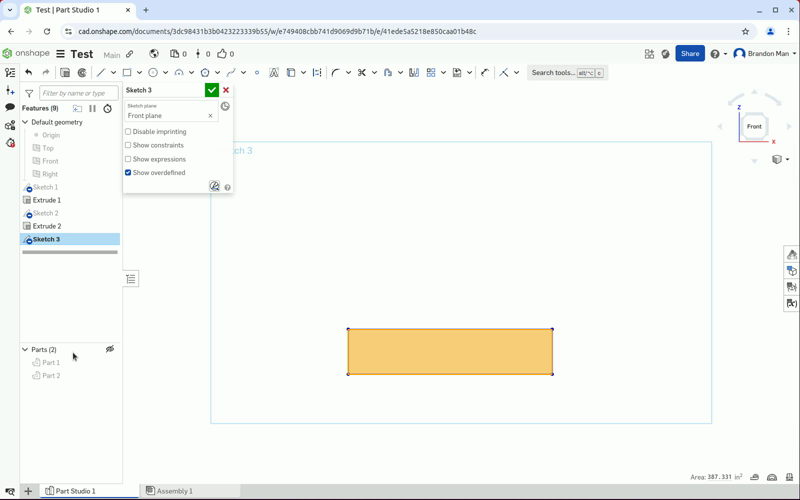
key(shift+e)
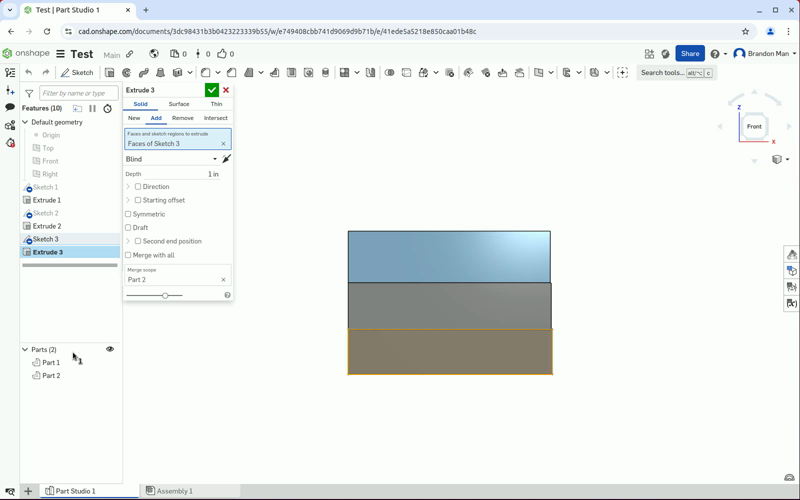
mouse_move(143, 106)
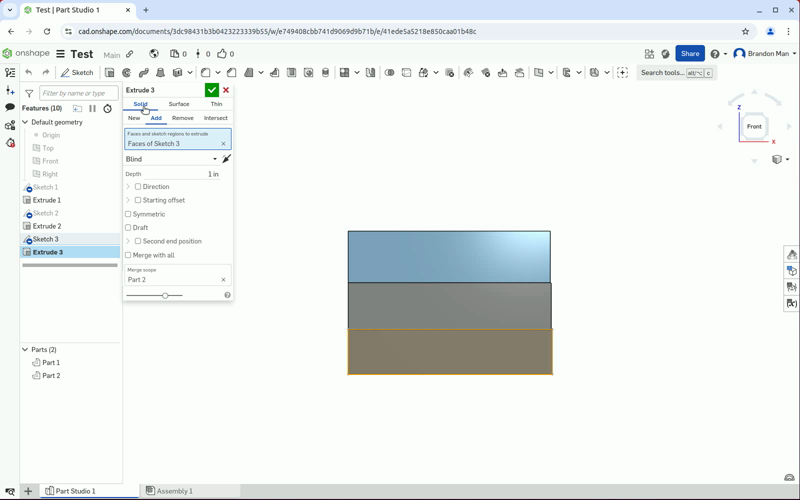
click(143, 106)
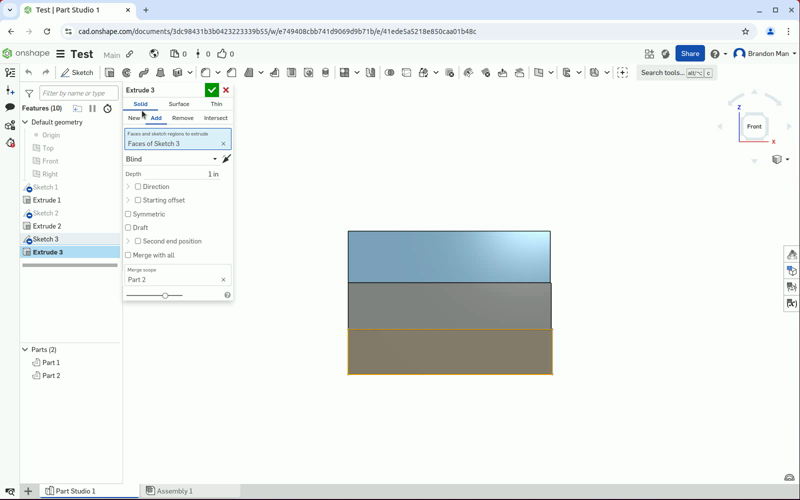
mouse_move(137, 120)
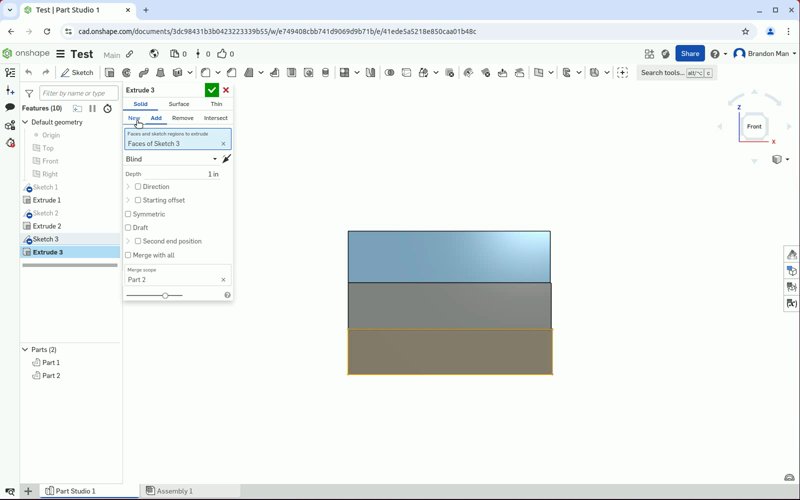
click(137, 120)
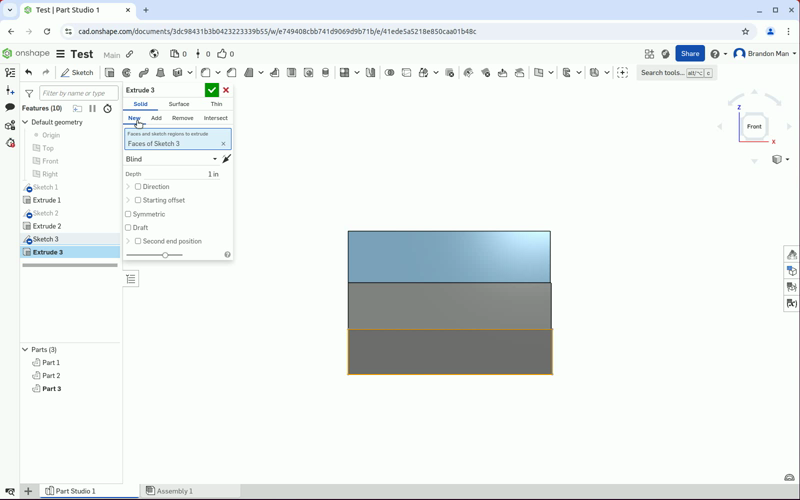
key(tab, 4)
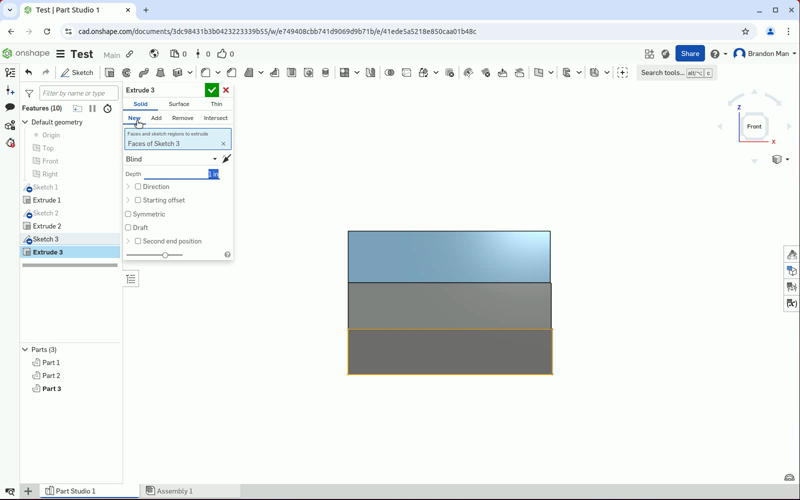
text(10.591)
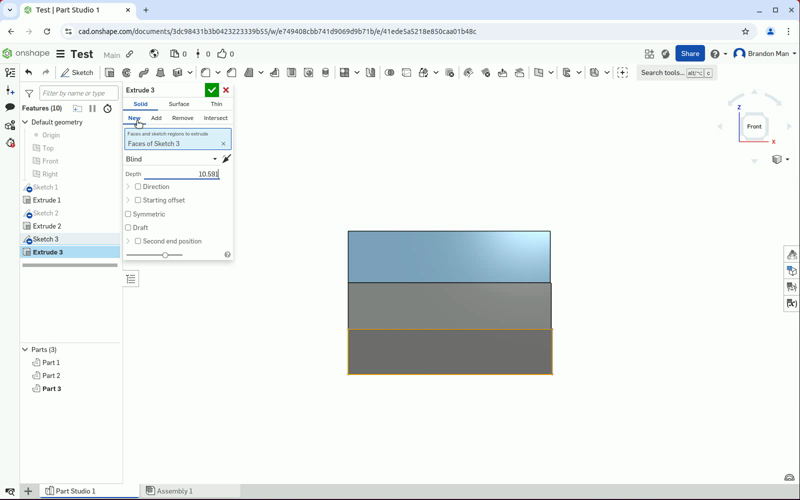
key(enter)
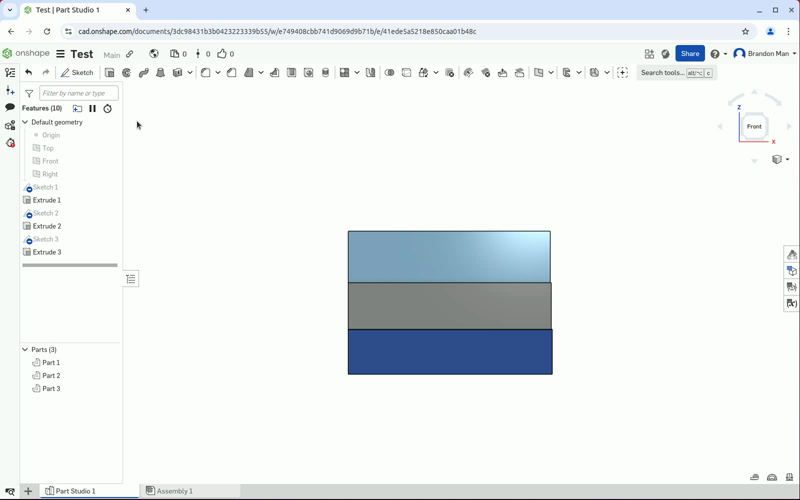
key(shift+h)
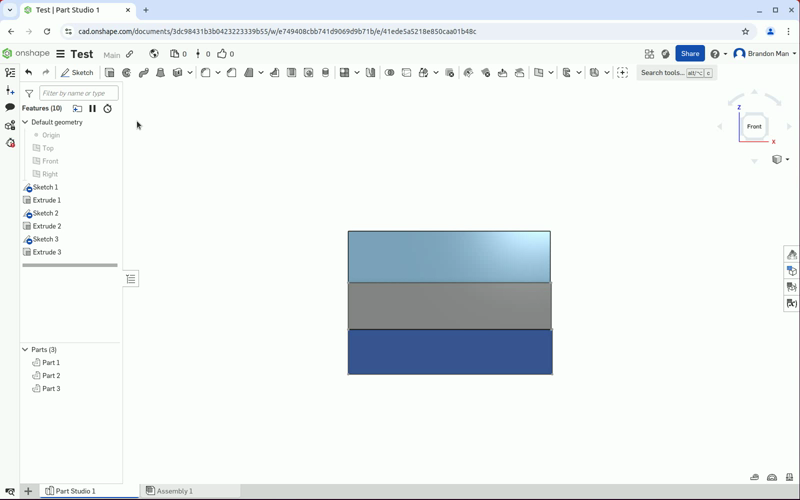
key(shift+h)
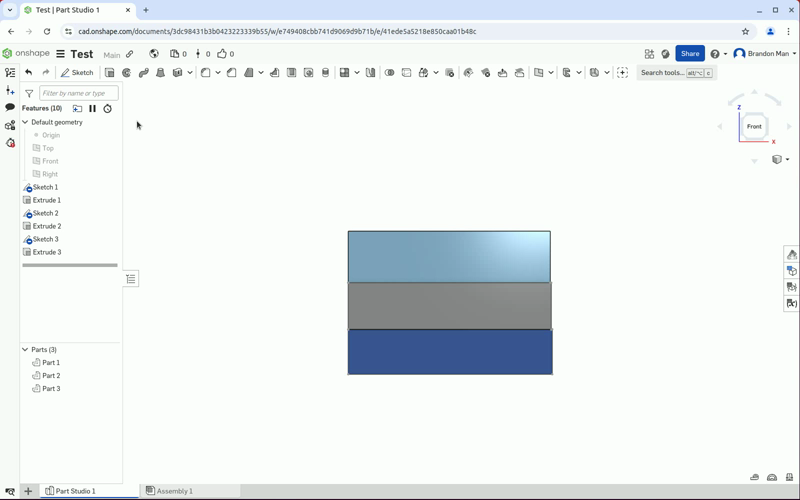
key(shift+7)
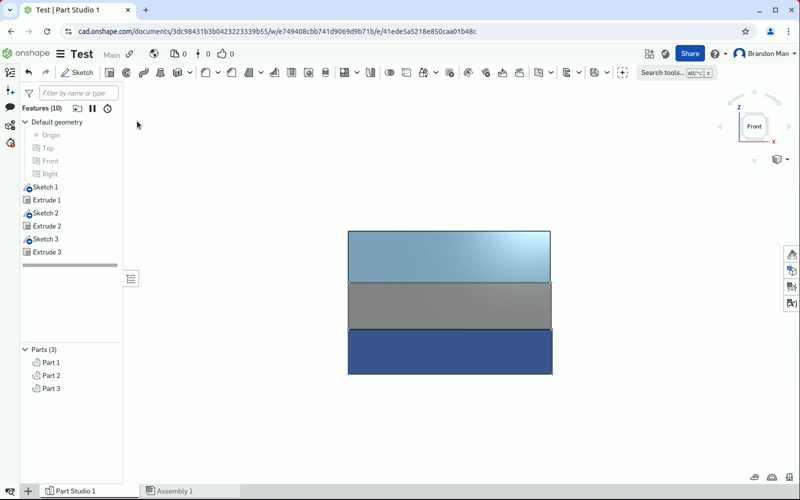
key(left, 2)
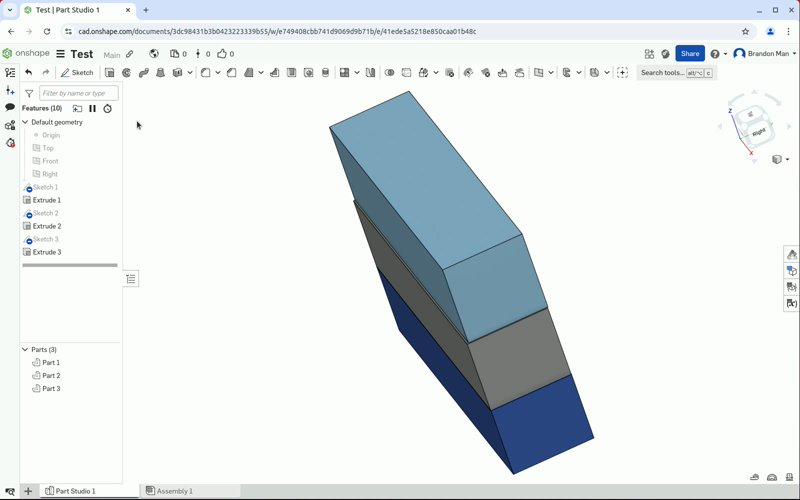
key(down, 2)
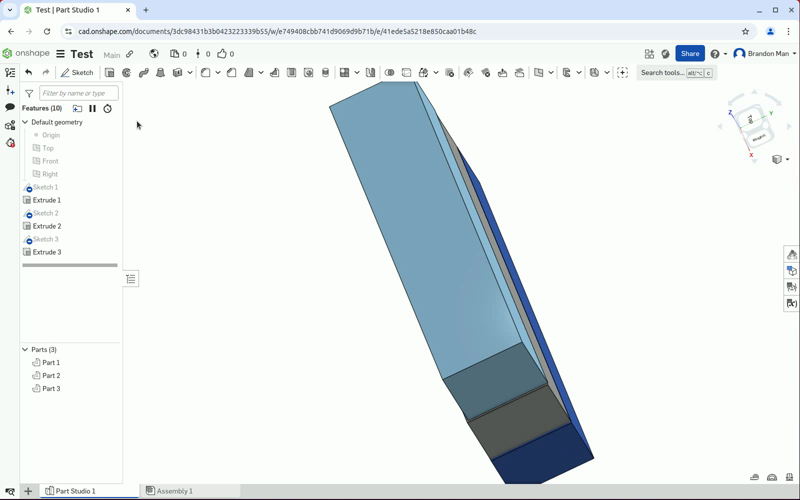
key(up, 2)
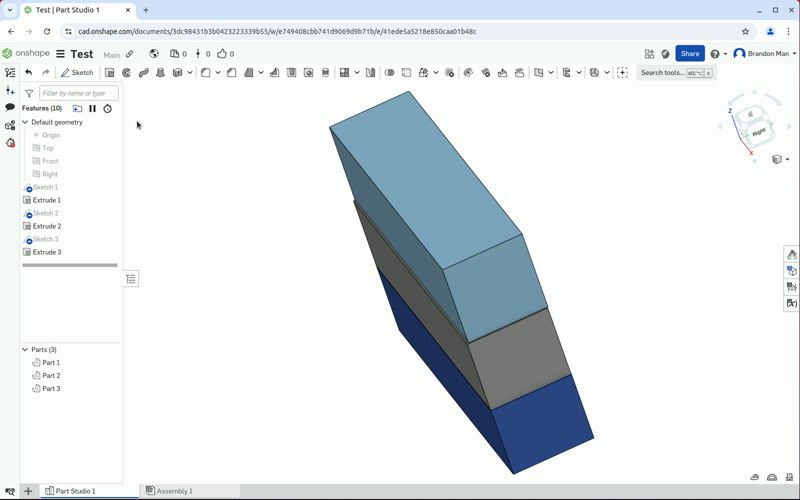
key(right, 2)
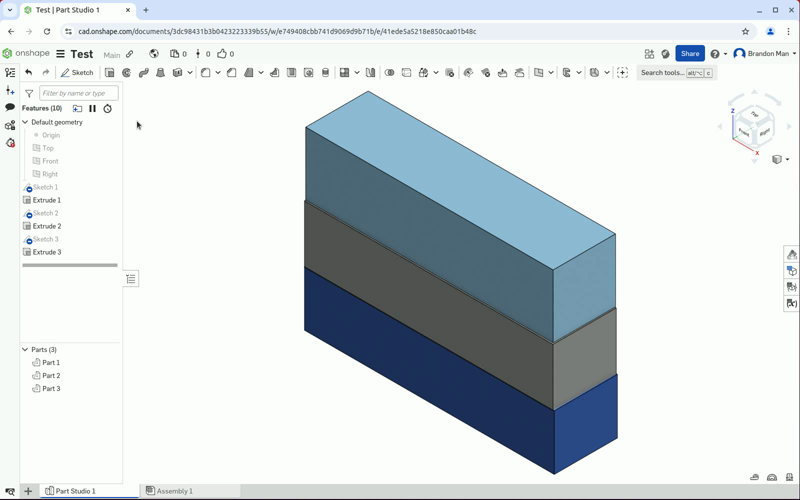
mouse_move(73, 189)
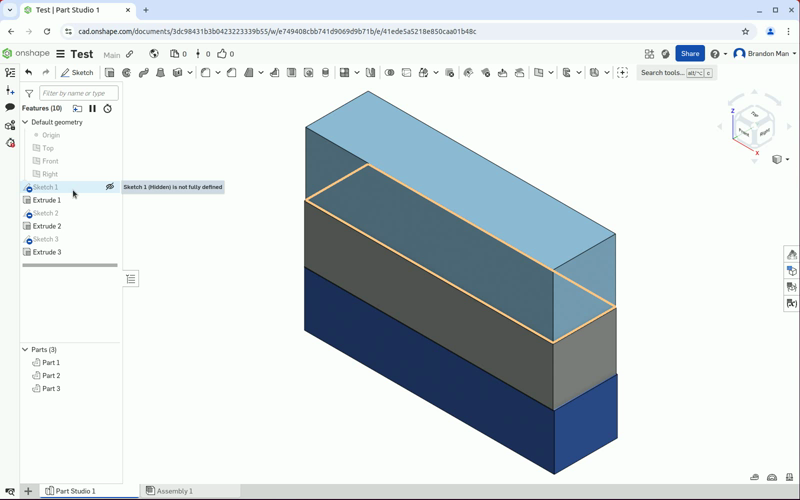
click(73, 189)